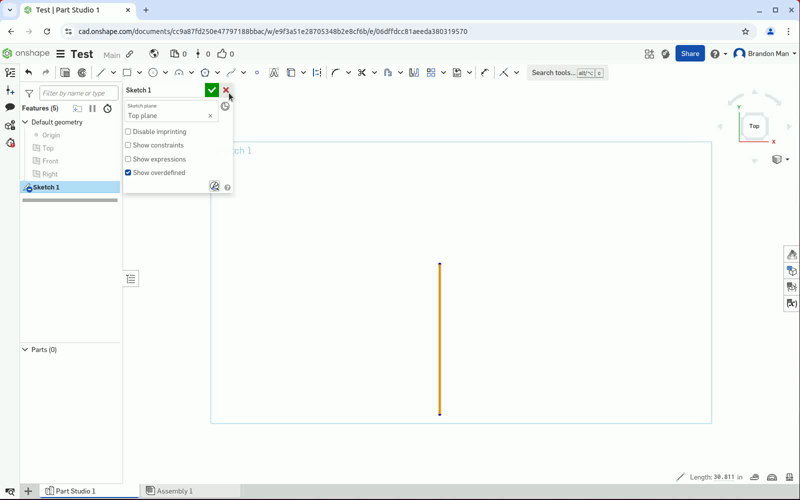
key(shift+h)
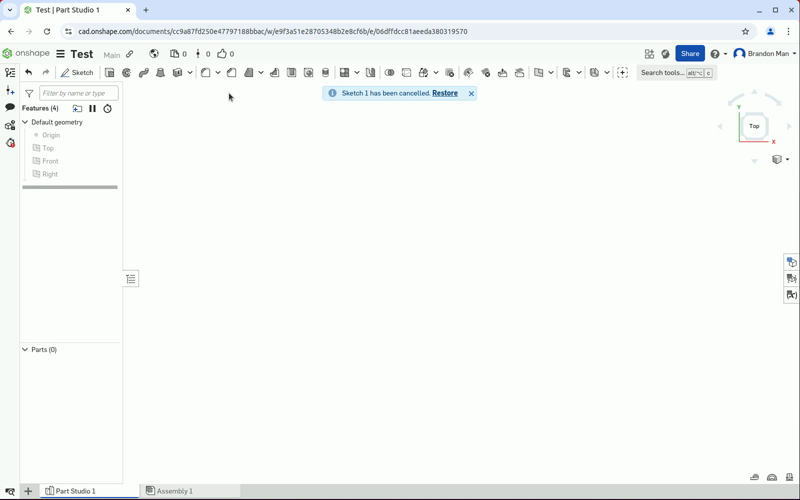
mouse_move(73, 352)
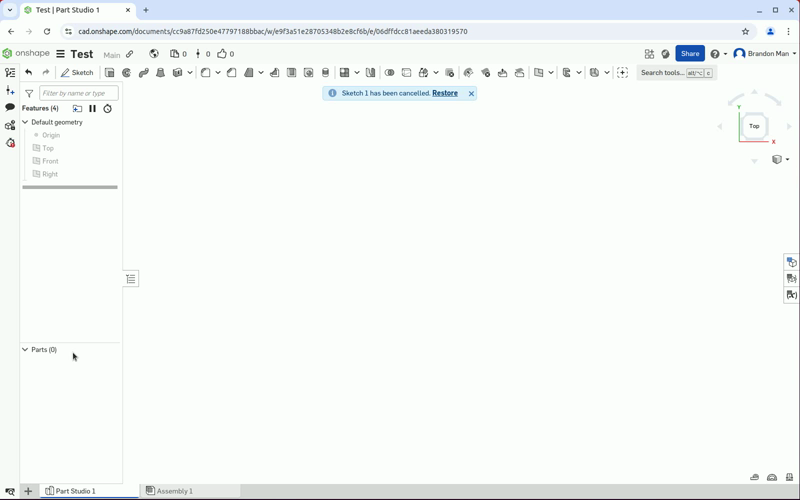
key(y)
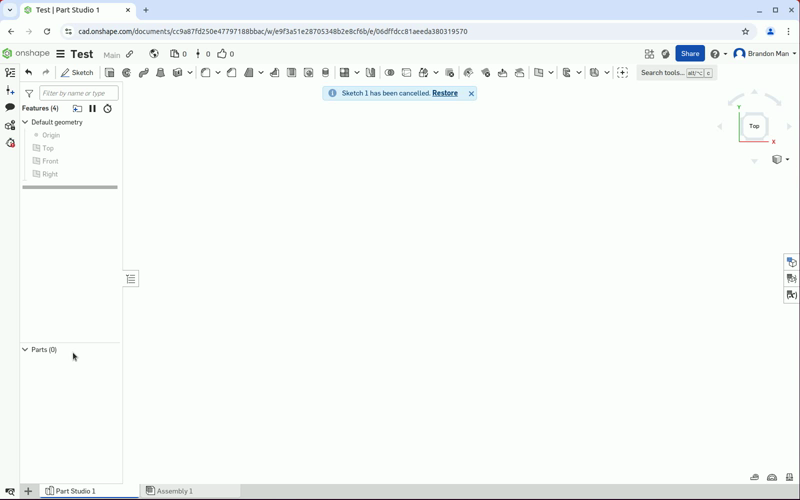
key(shift+p)
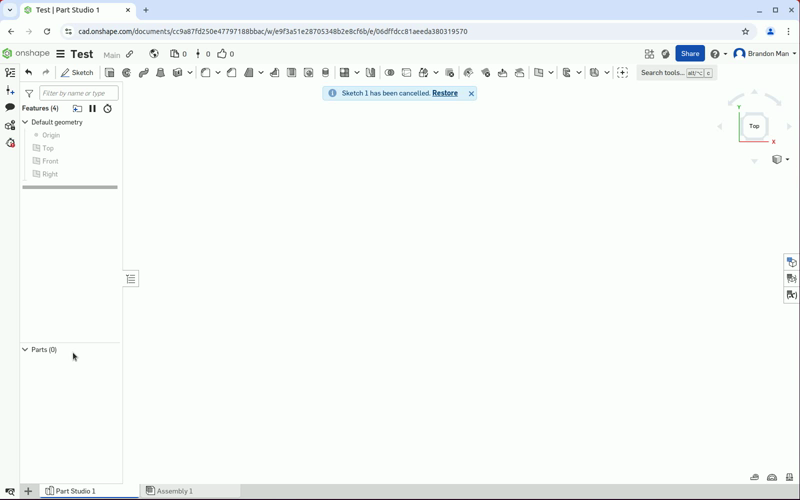
key(space)
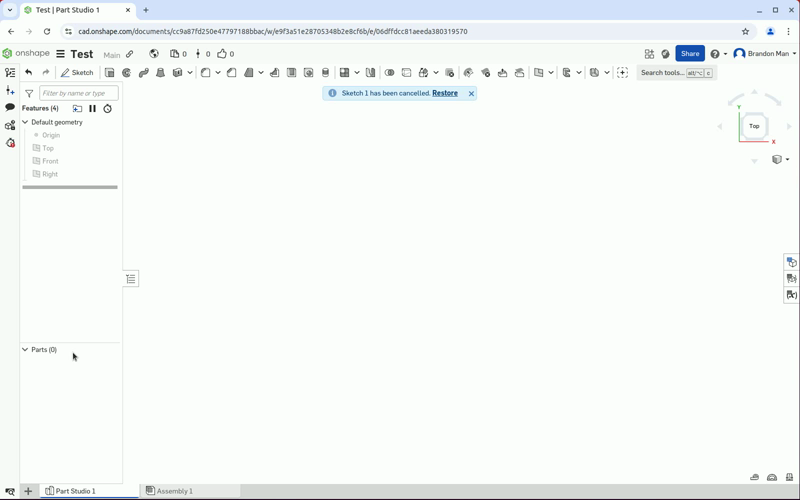
key_down(shift)
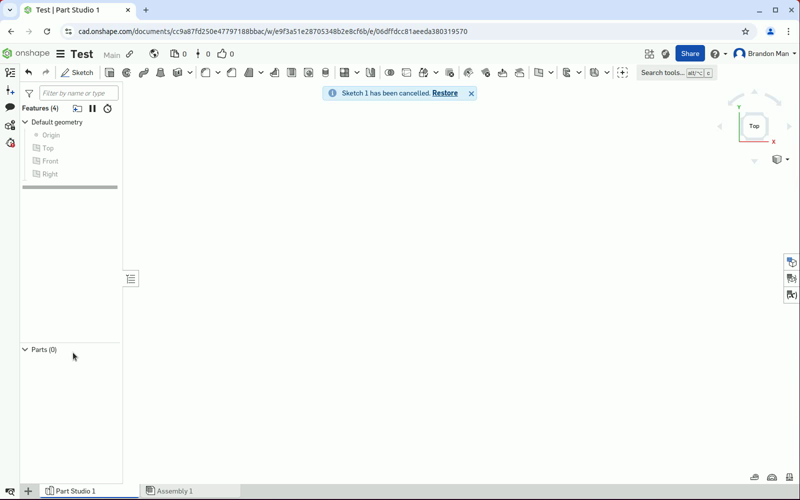
key(up)
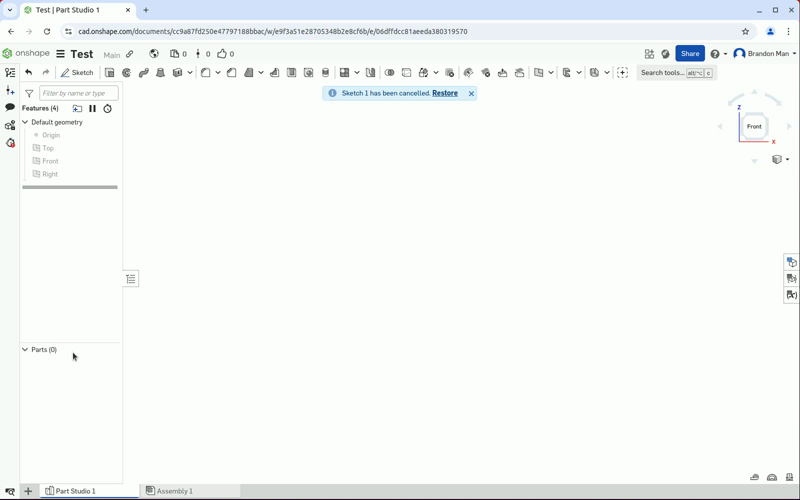
key_up(shift)
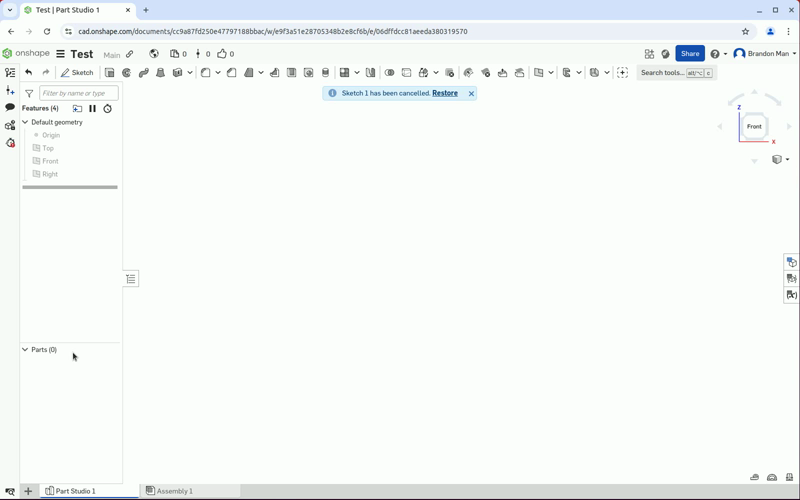
mouse_move(73, 352)
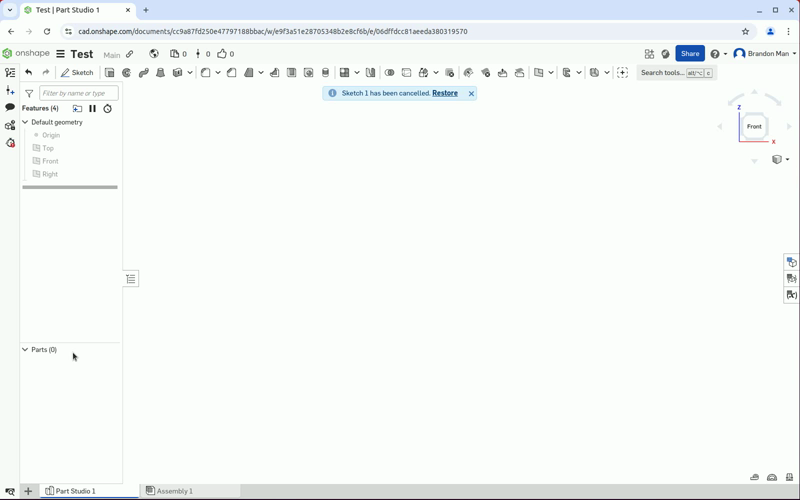
key(shift+y)
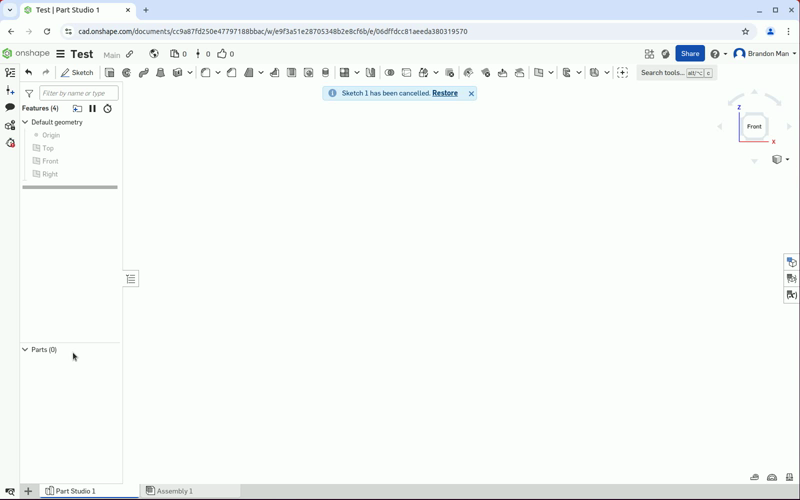
key(shift+s)
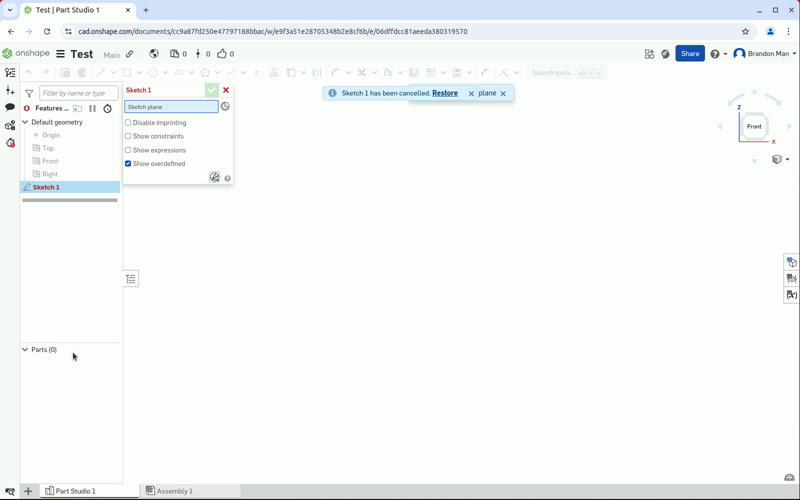
mouse_move(73, 163)
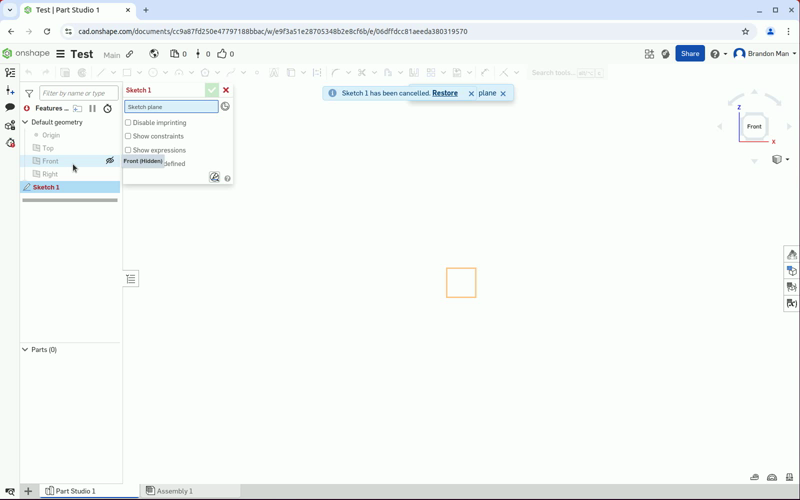
click(73, 163)
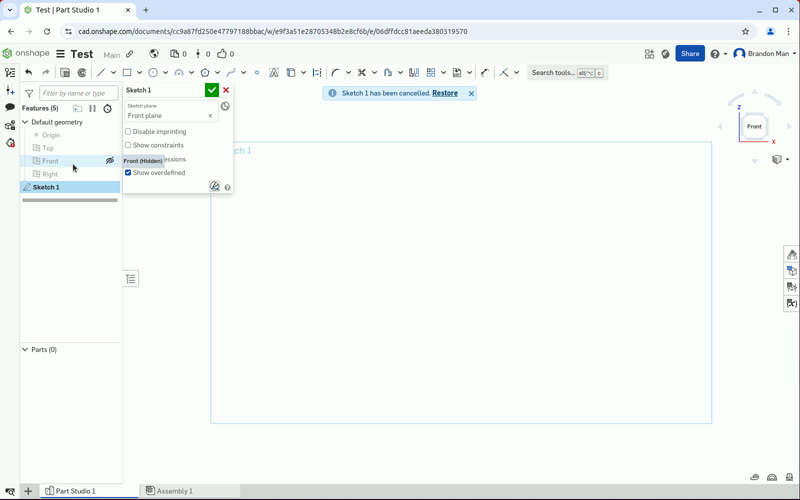
mouse_move(73, 352)
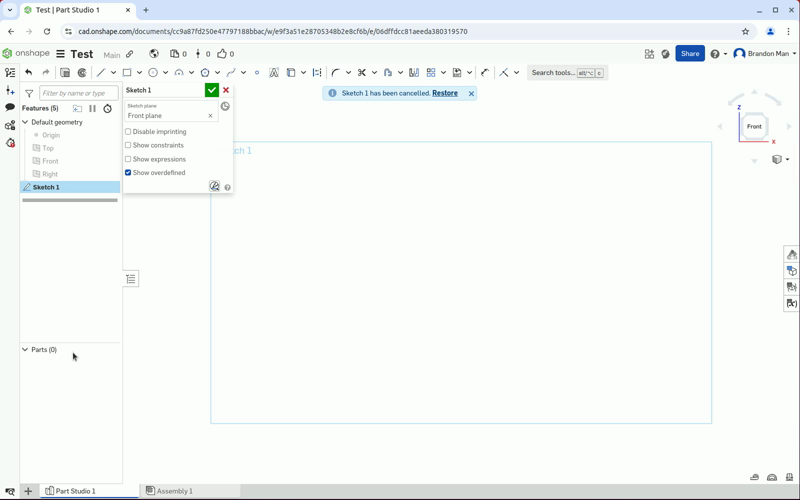
key(y)
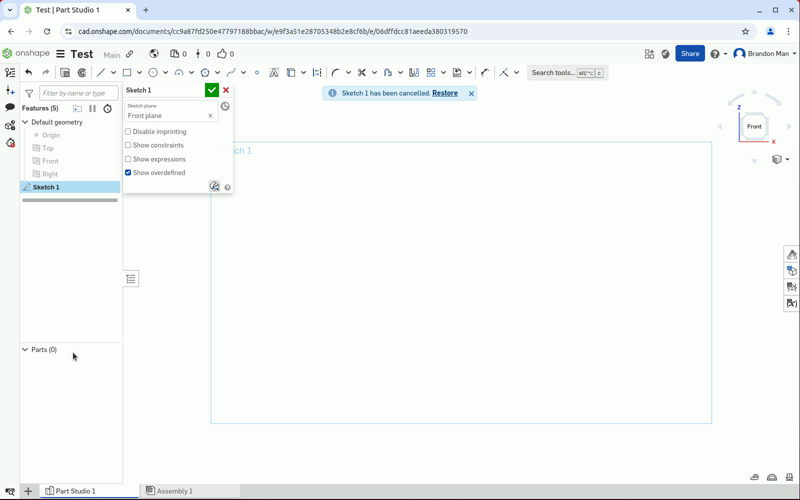
key(l)
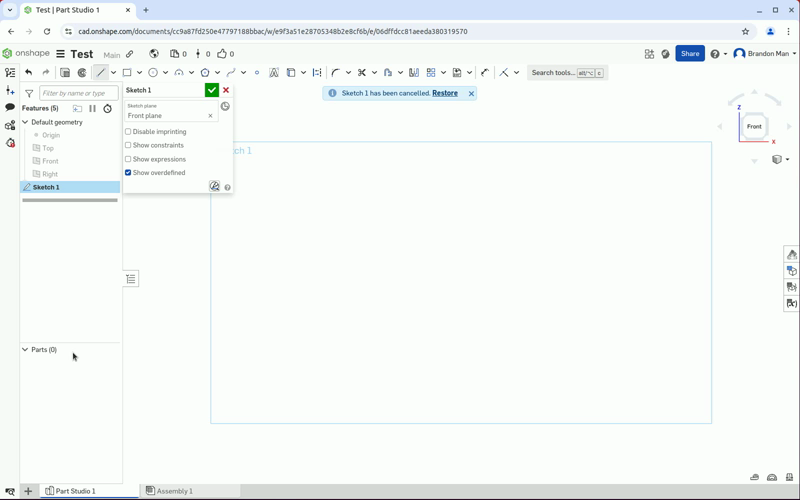
key_down(shift)
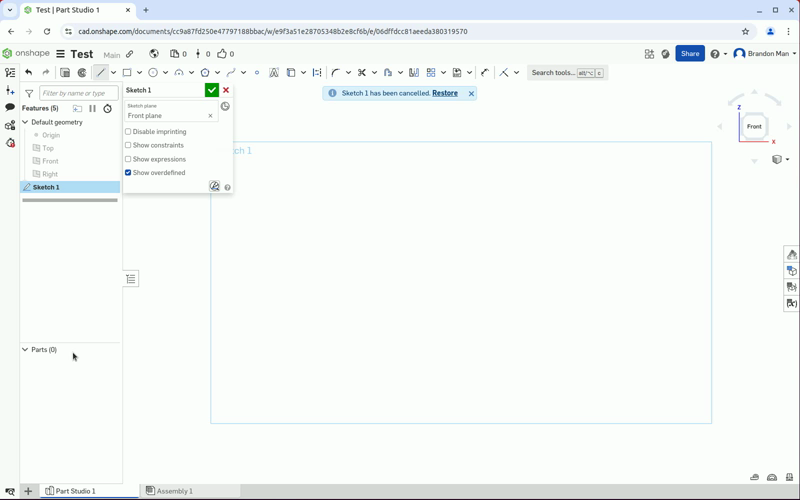
mouse_move(385, 282)
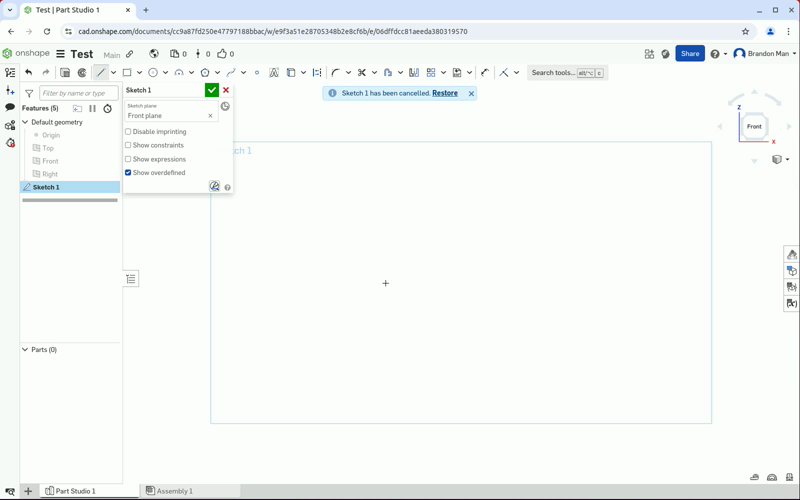
click(385, 282)
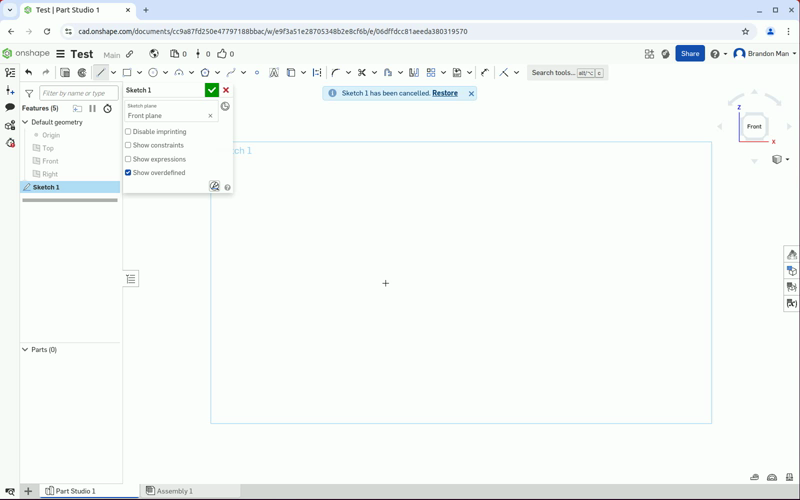
key_up(shift)
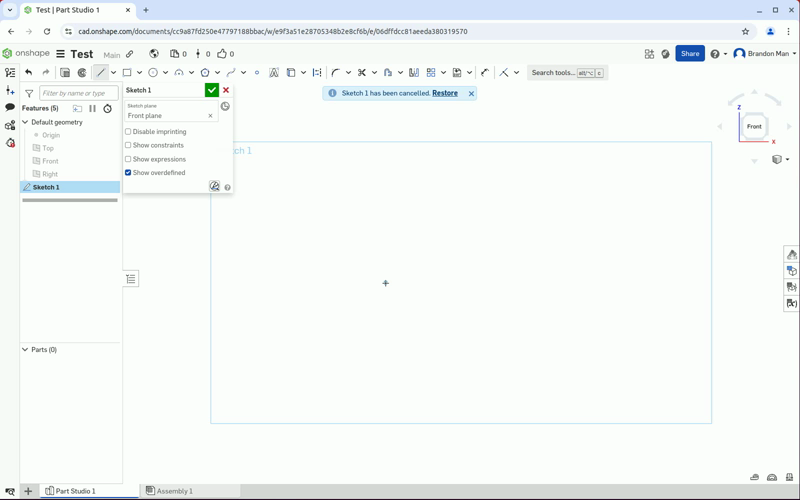
key_down(shift)
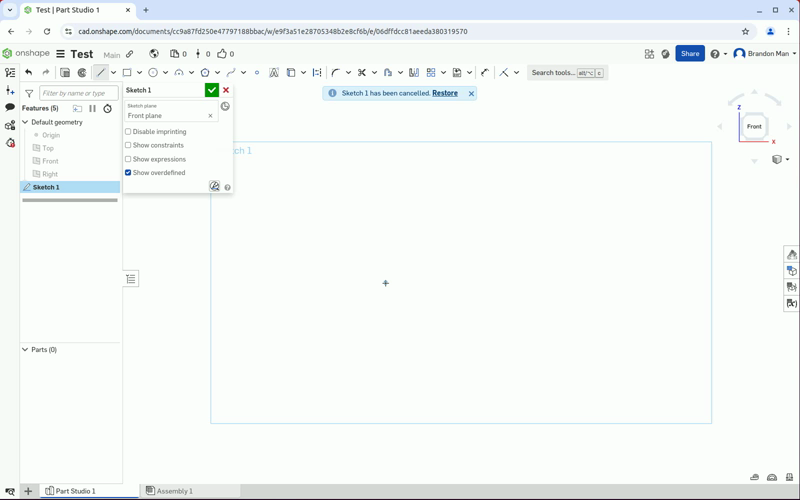
mouse_move(572, 282)
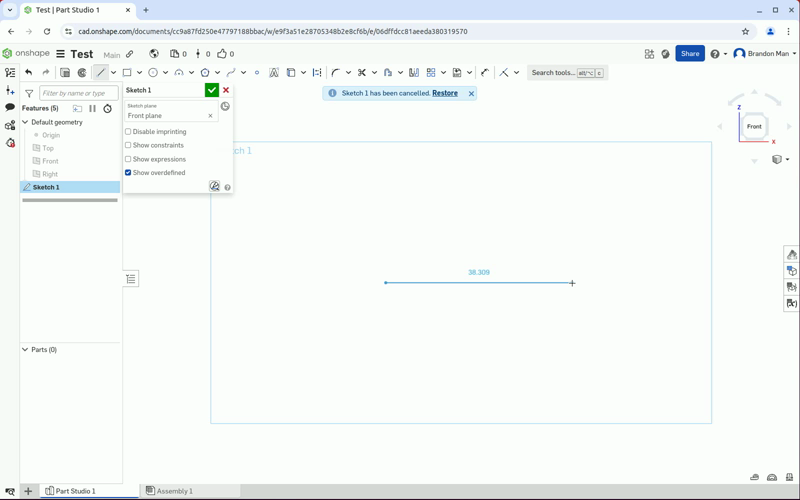
click(572, 282)
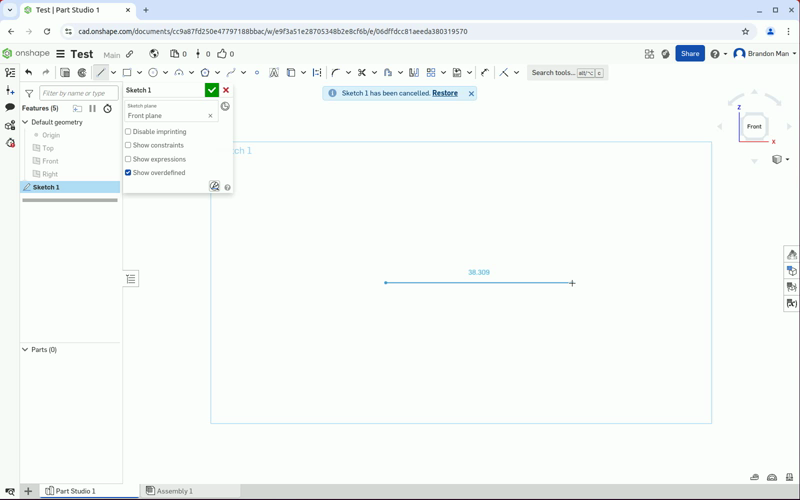
key_up(shift)
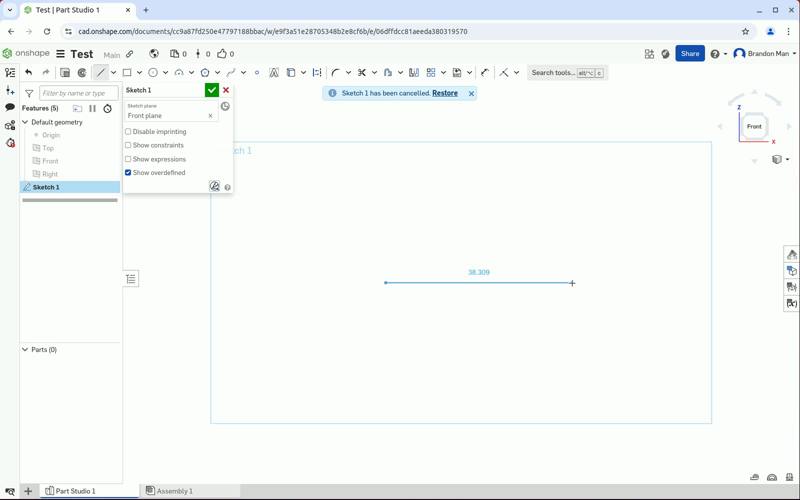
key_down(shift)
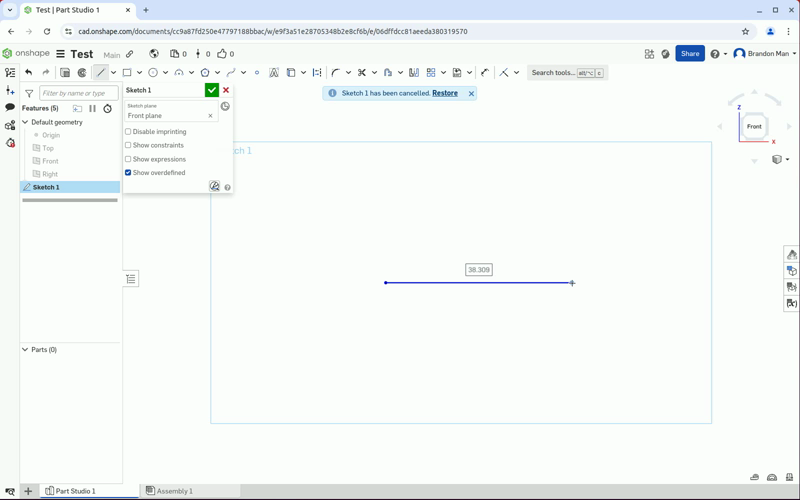
mouse_move(589, 282)
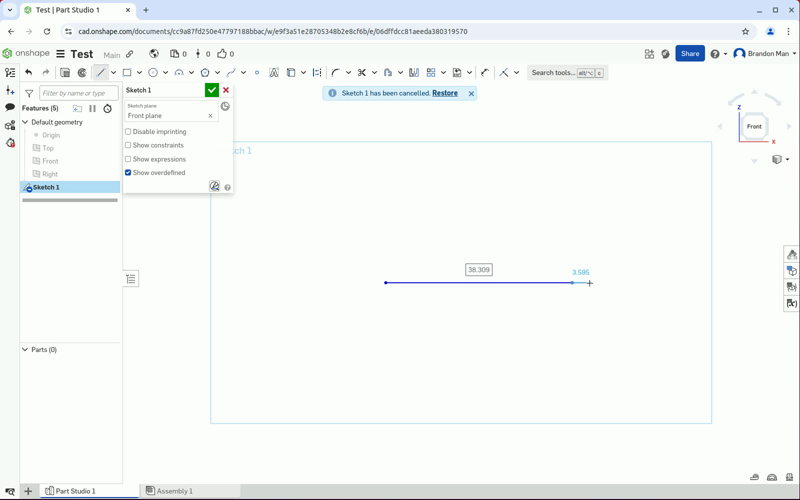
mouse_move(572, 271)
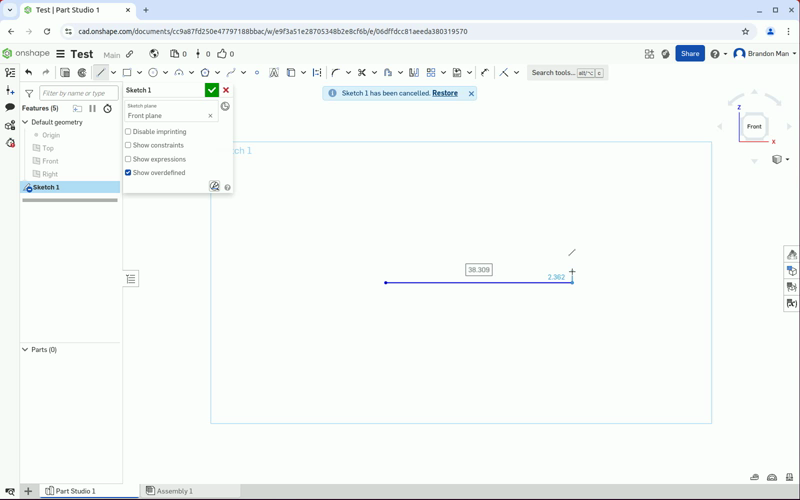
click(572, 271)
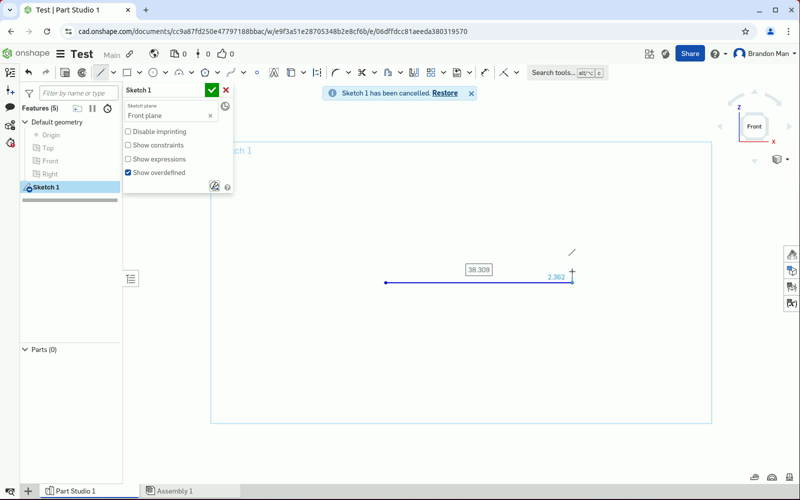
key_up(shift)
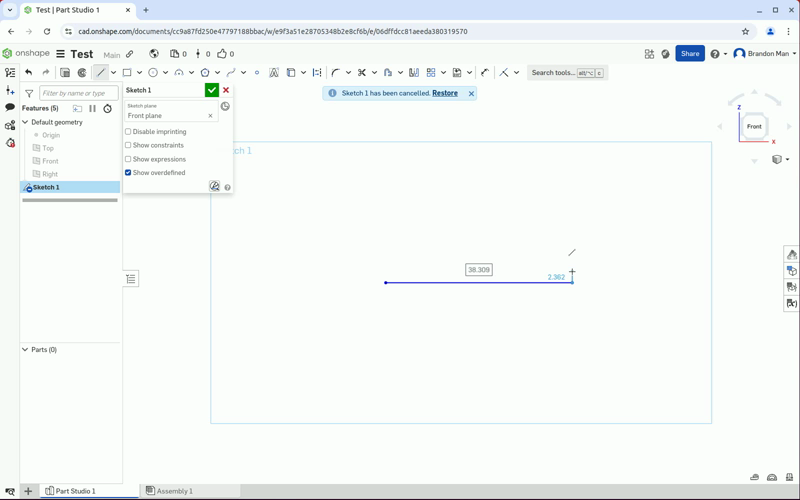
key_down(shift)
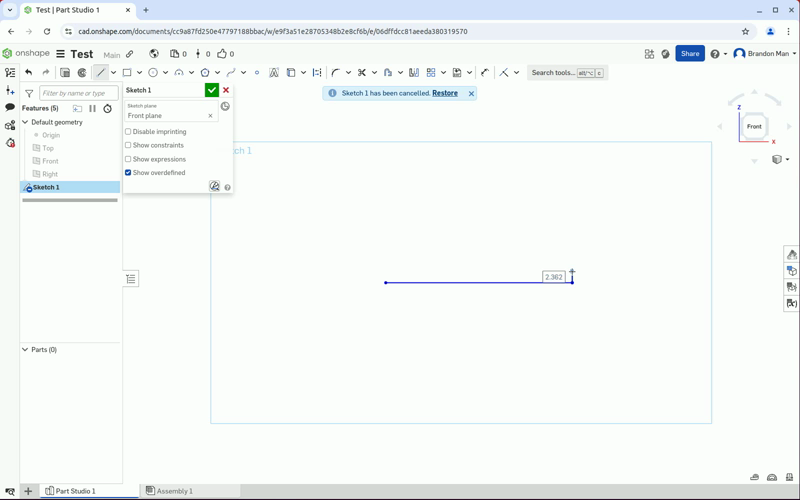
mouse_move(411, 271)
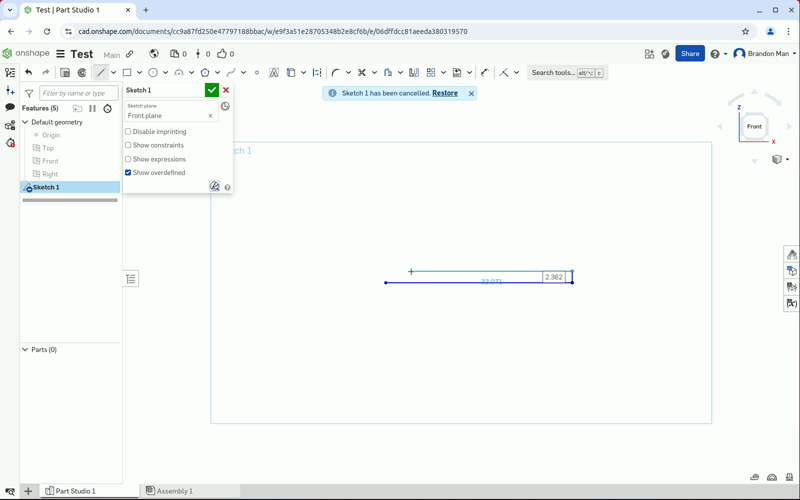
click(411, 271)
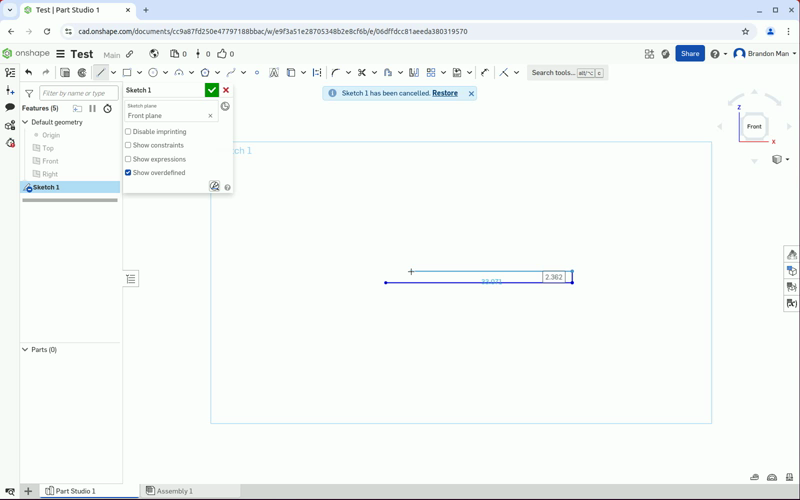
key_up(shift)
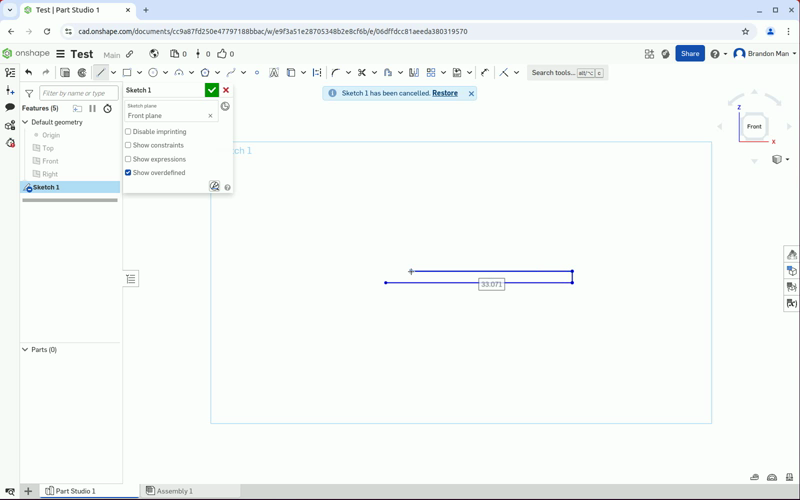
key_down(shift)
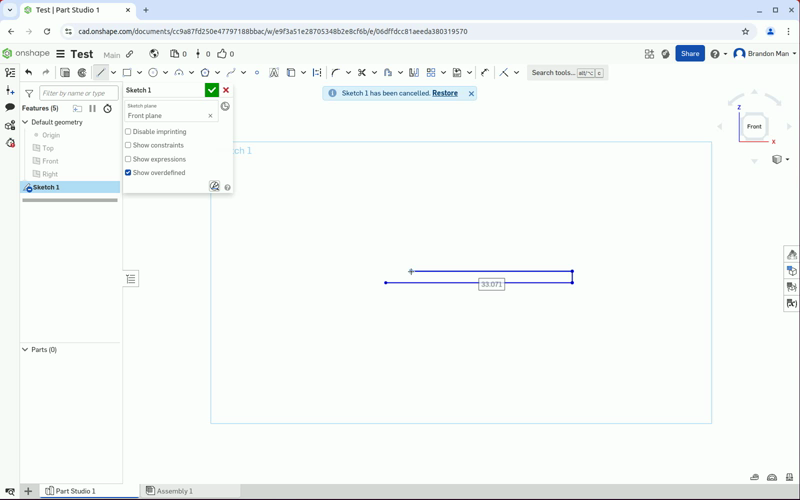
mouse_move(411, 182)
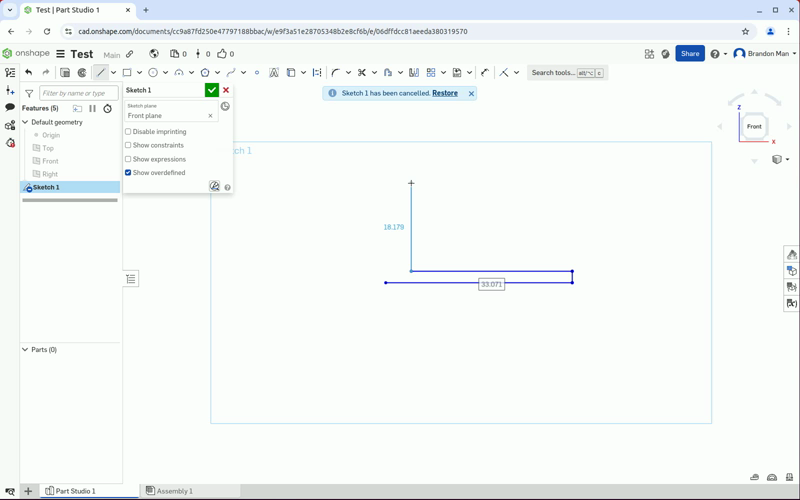
click(411, 182)
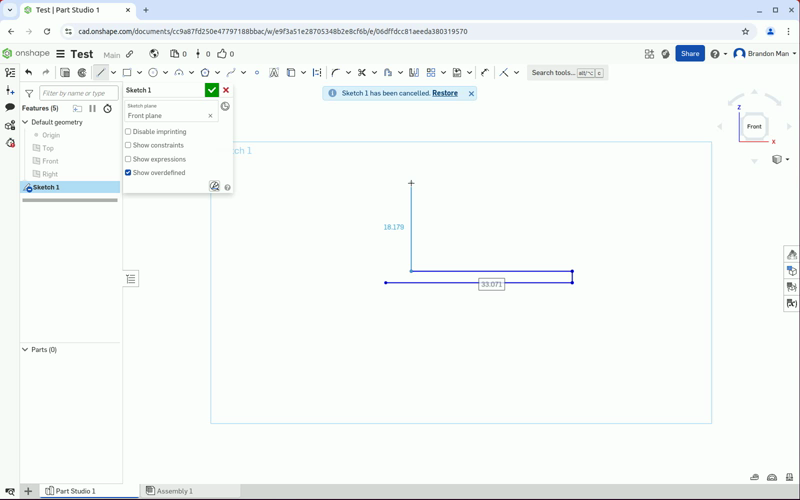
key_up(shift)
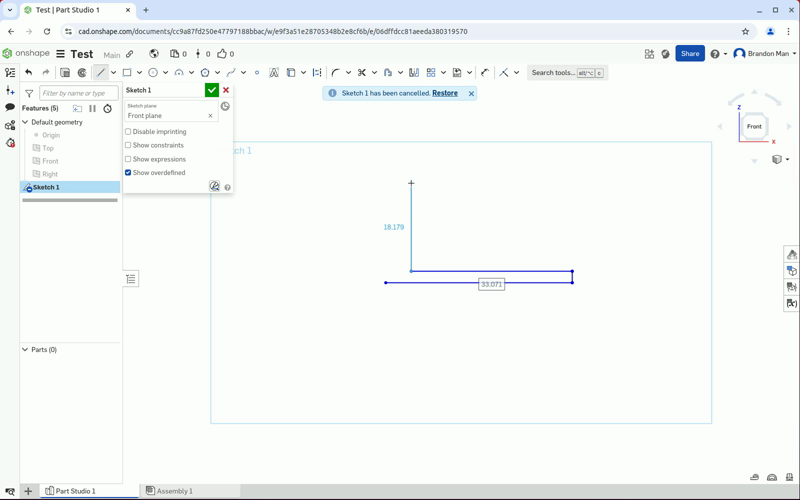
key_down(shift)
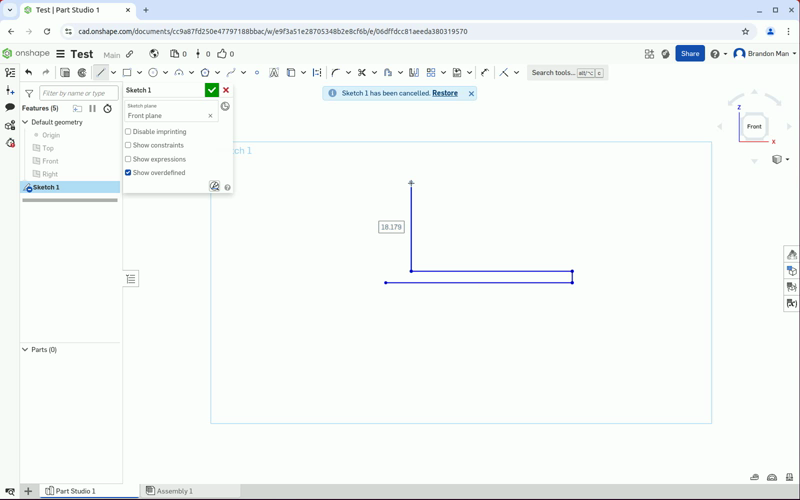
mouse_move(441, 182)
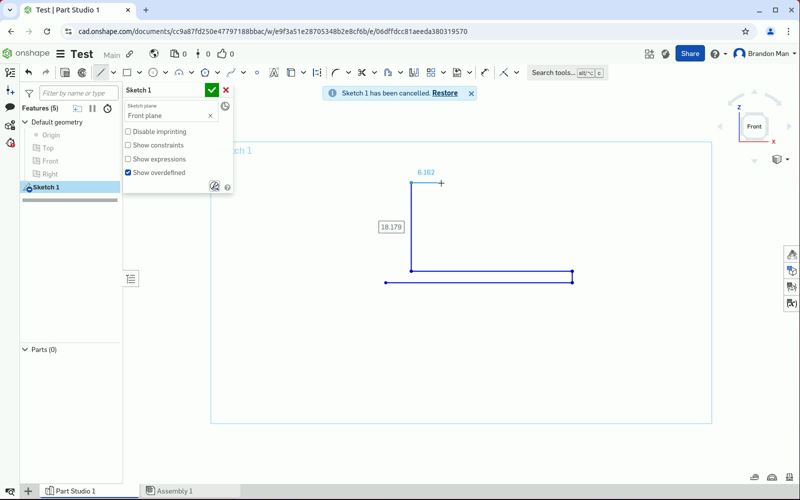
mouse_move(385, 182)
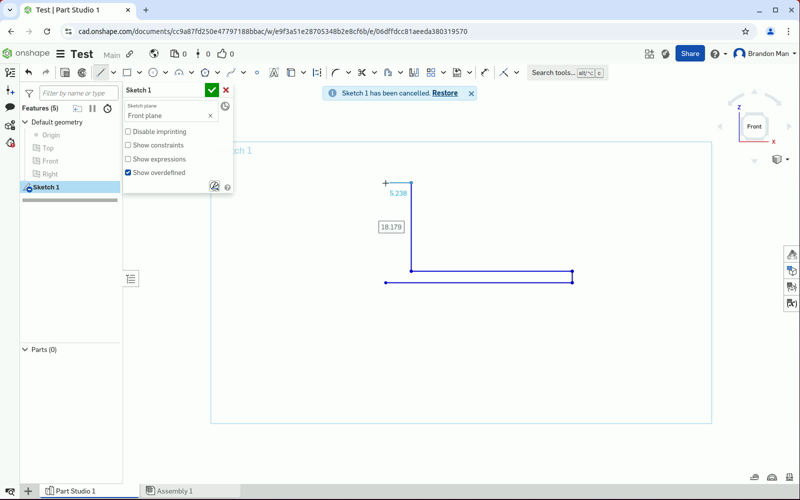
click(385, 182)
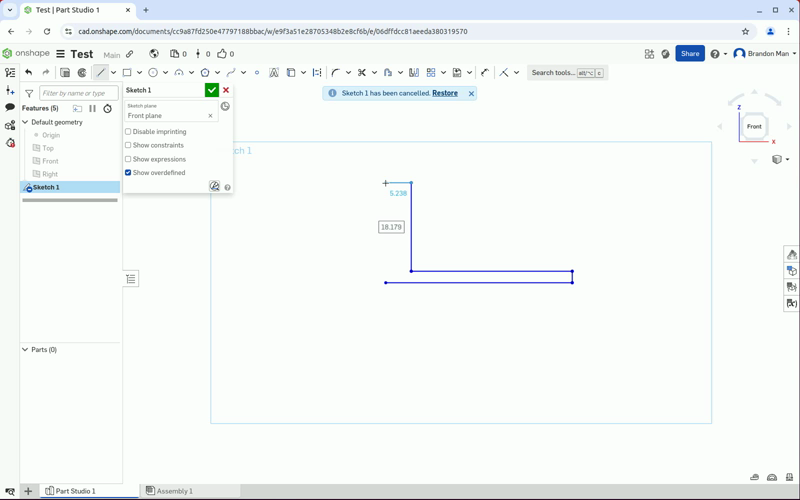
key_up(shift)
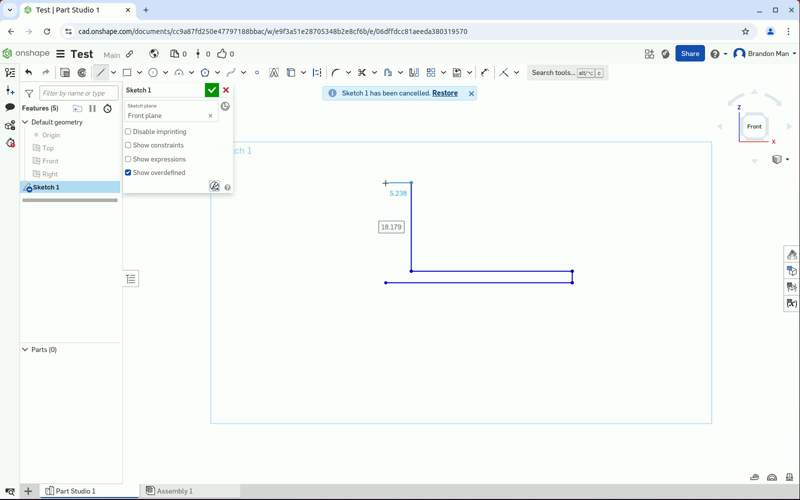
key_down(shift)
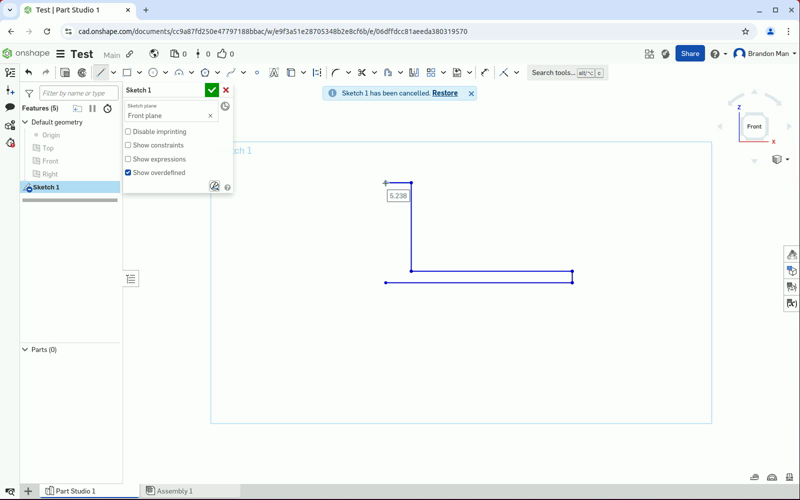
mouse_move(385, 282)
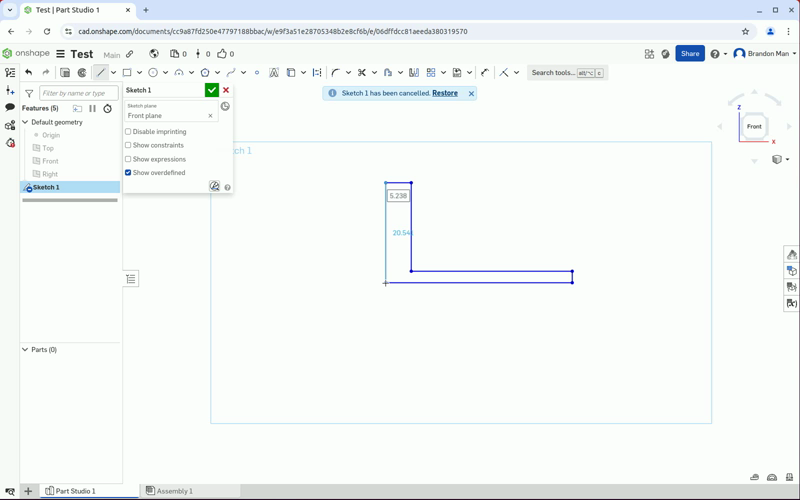
key_up(shift)
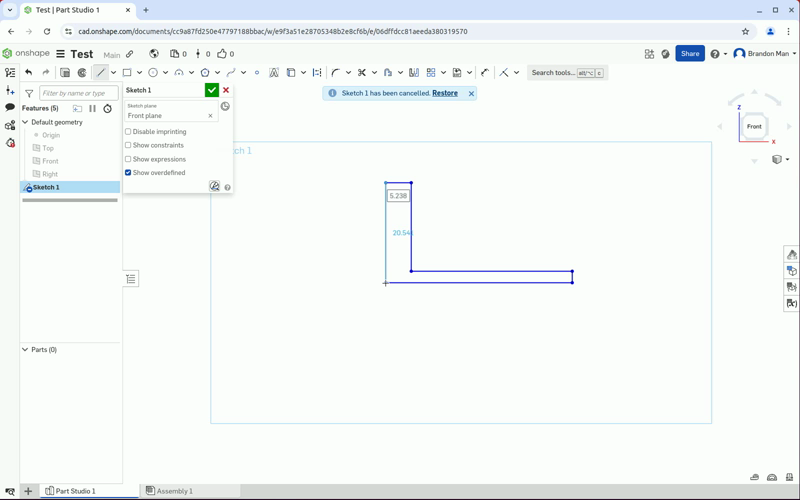
click(385, 282)
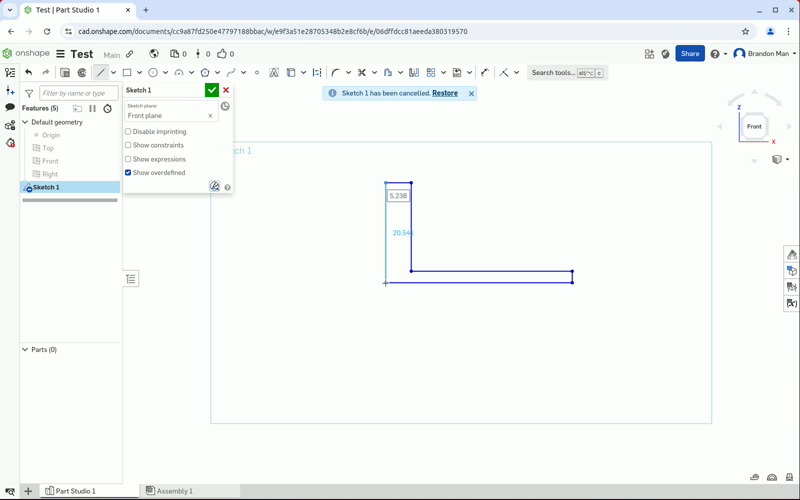
key(esc)
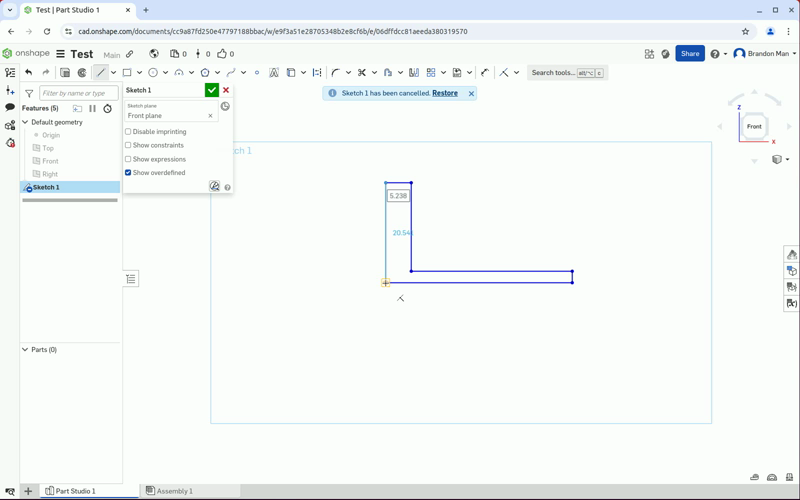
mouse_move(511, 275)
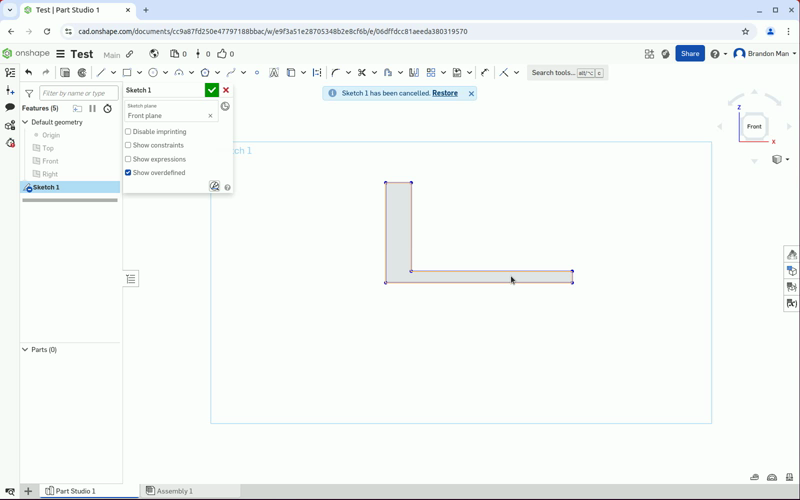
click(511, 275)
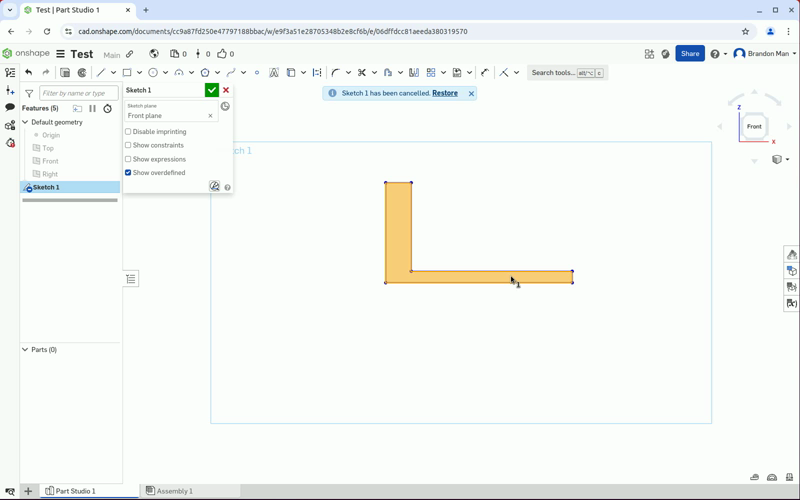
mouse_move(73, 352)
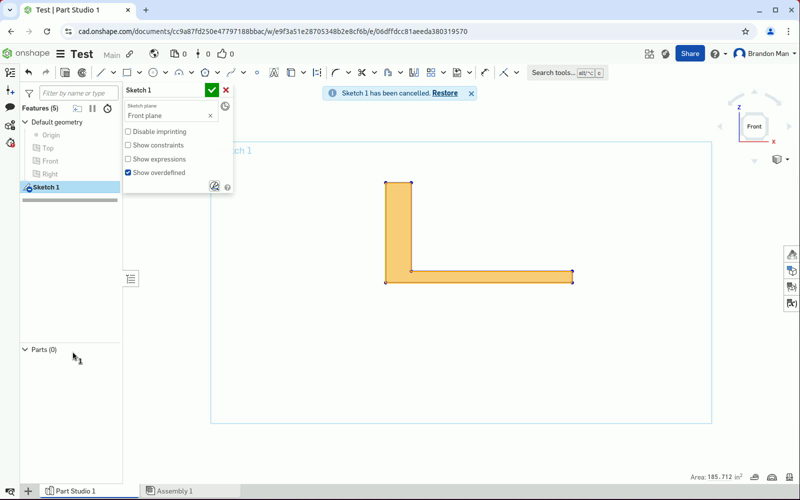
key(shift+y)
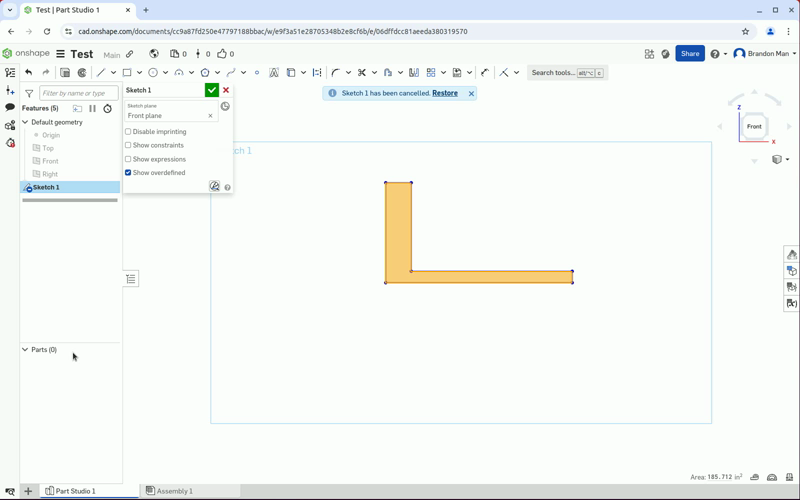
key(shift+e)
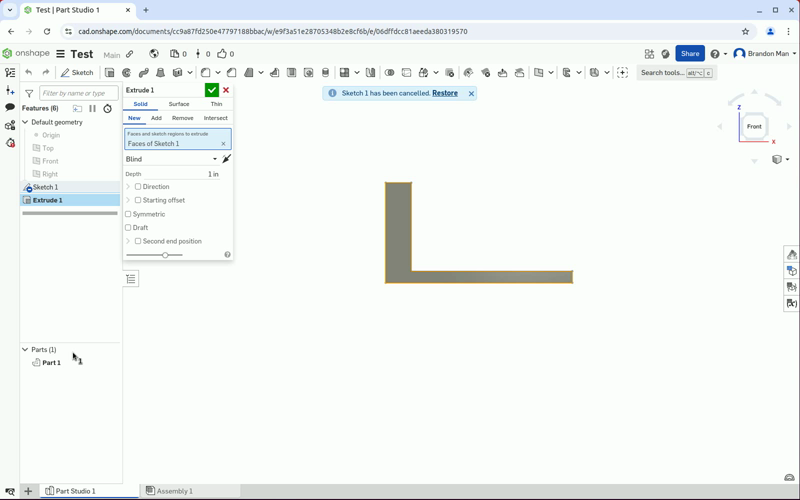
mouse_move(143, 106)
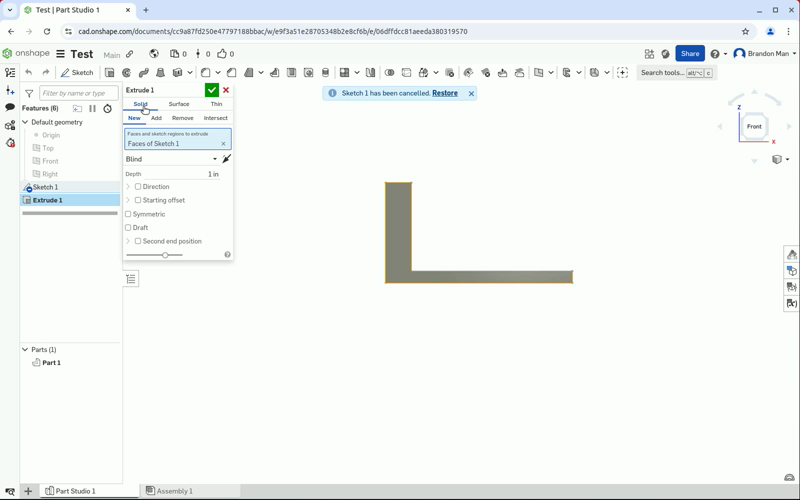
click(143, 106)
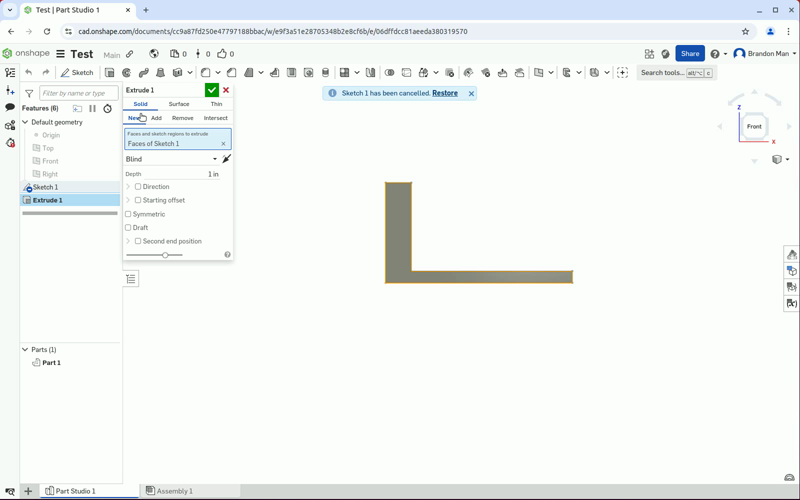
mouse_move(137, 120)
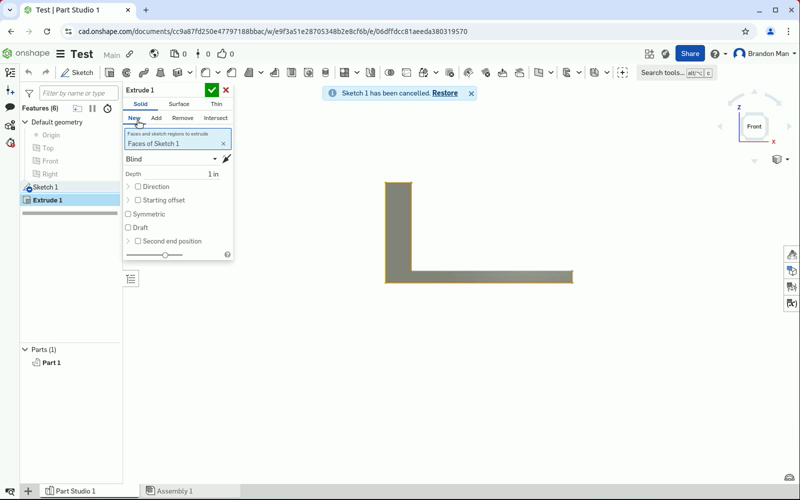
click(137, 120)
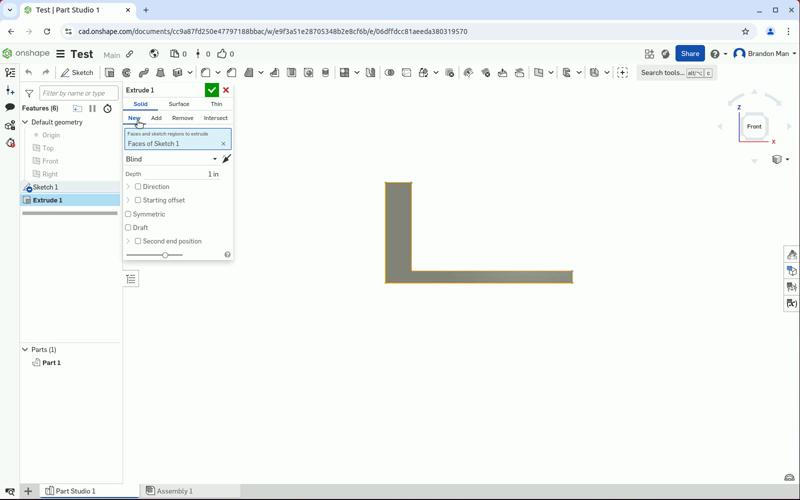
key(tab, 4)
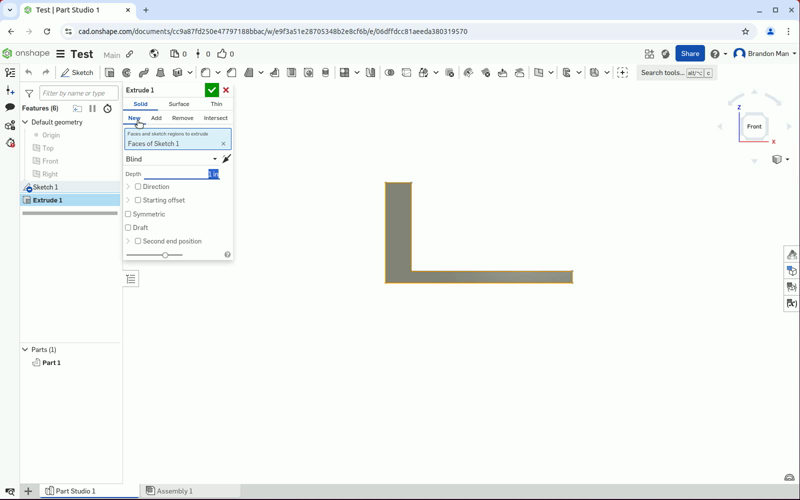
text(-16.609)
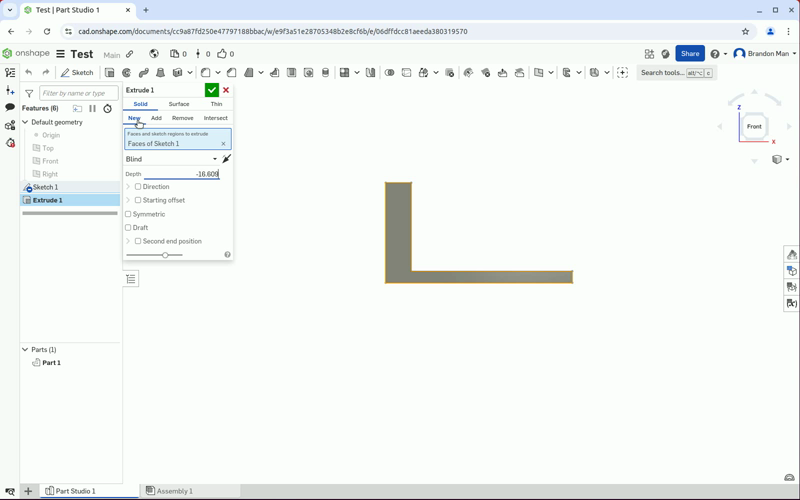
key(enter)
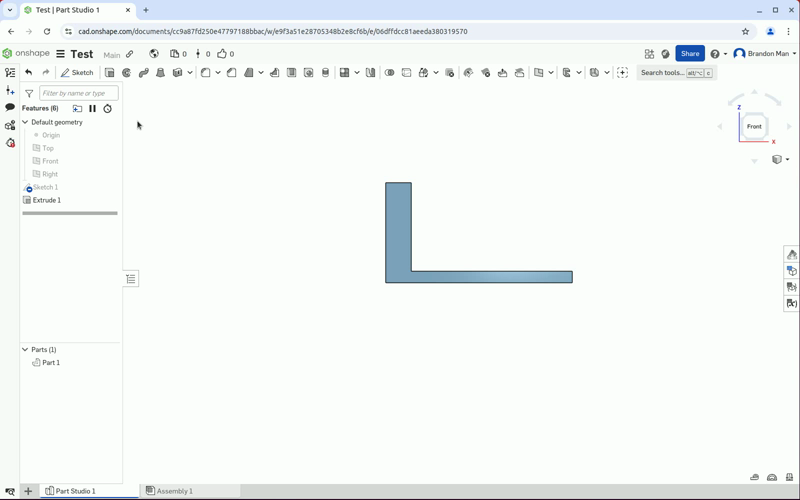
key(shift+h)
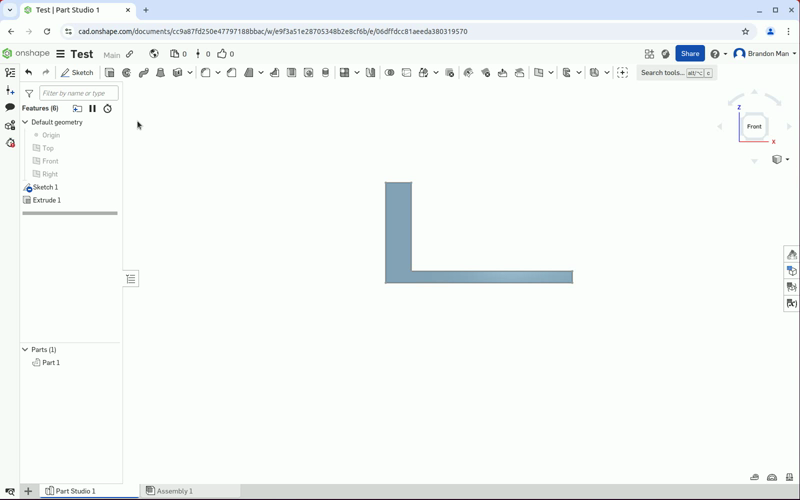
key(shift+h)
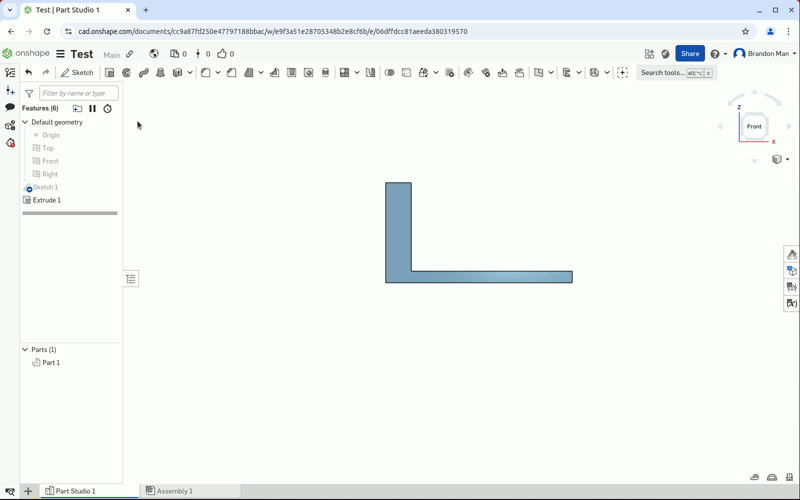
mouse_move(73, 189)
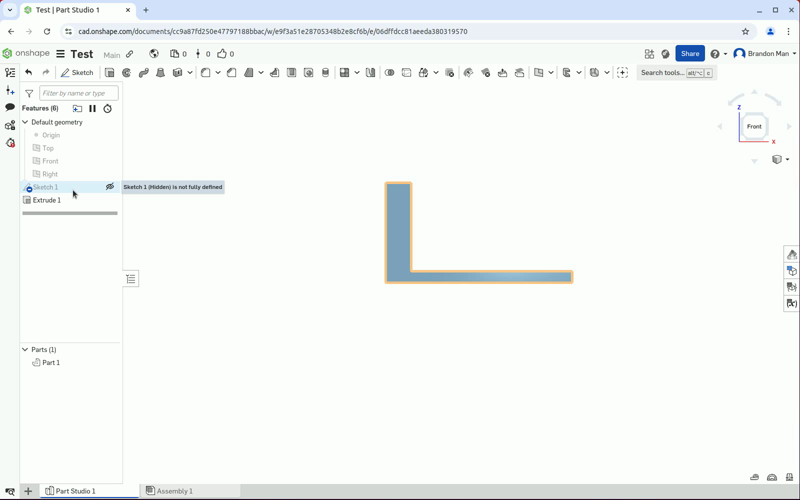
click(73, 189)
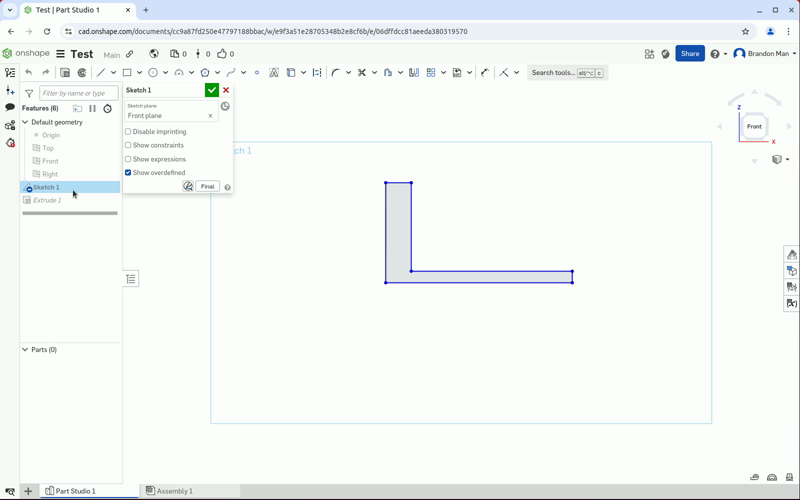
mouse_move(229, 92)
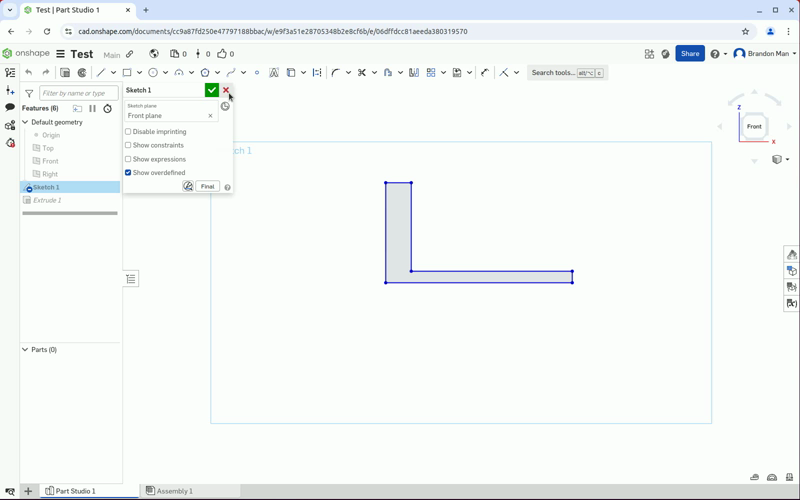
click(229, 92)
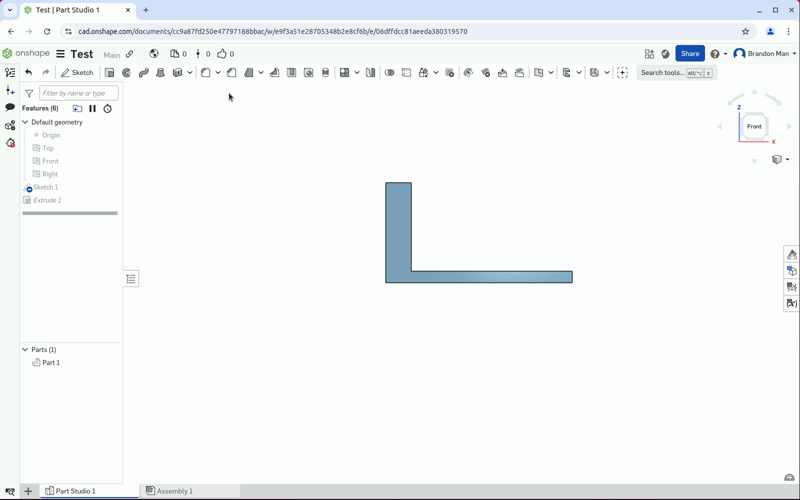
mouse_move(73, 352)
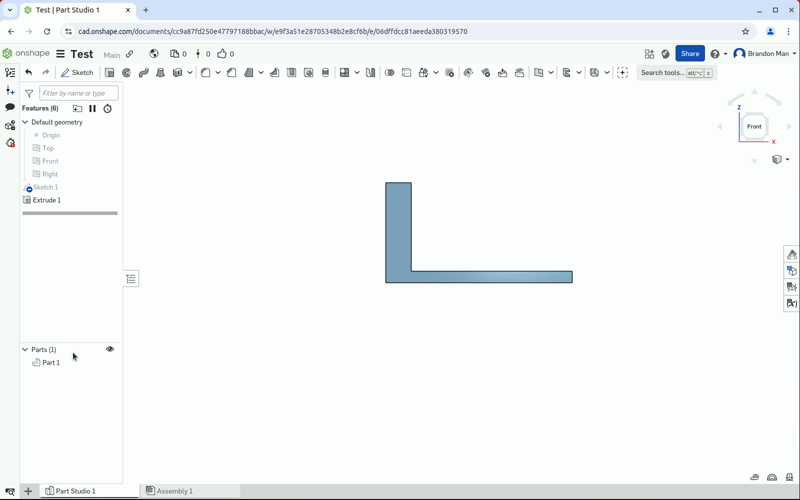
key(y)
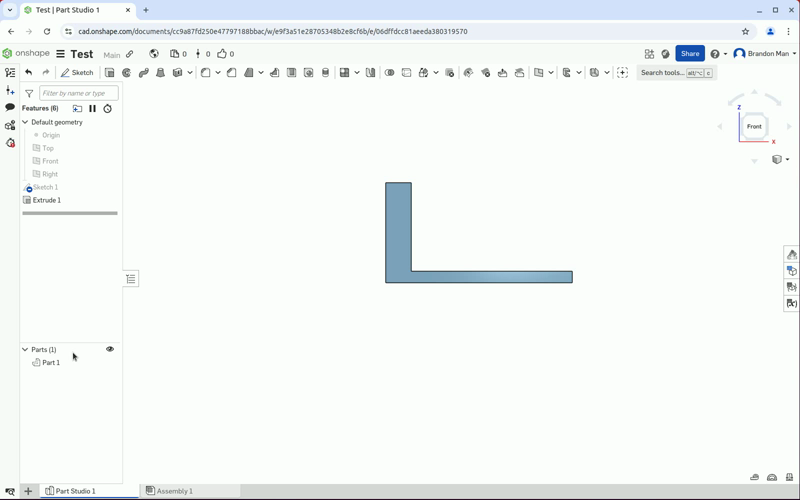
key(shift+p)
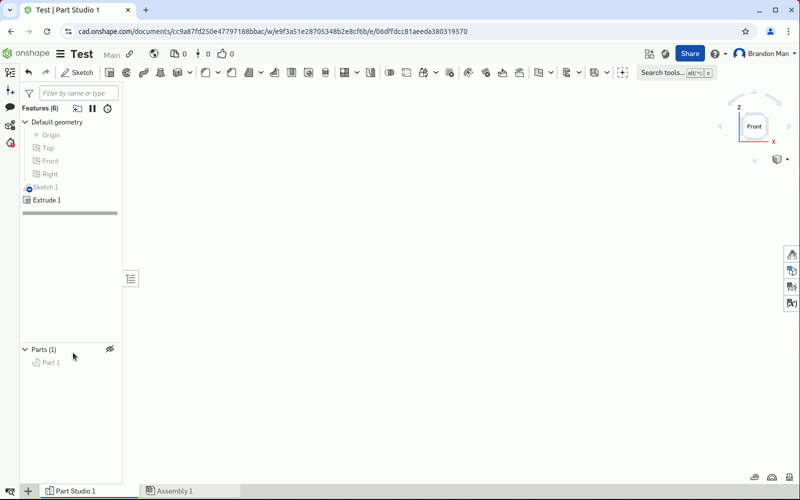
key(space)
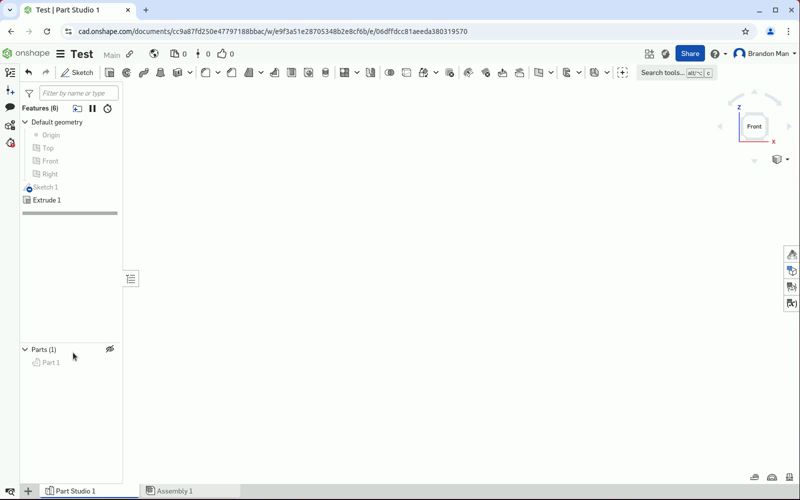
key_down(shift)
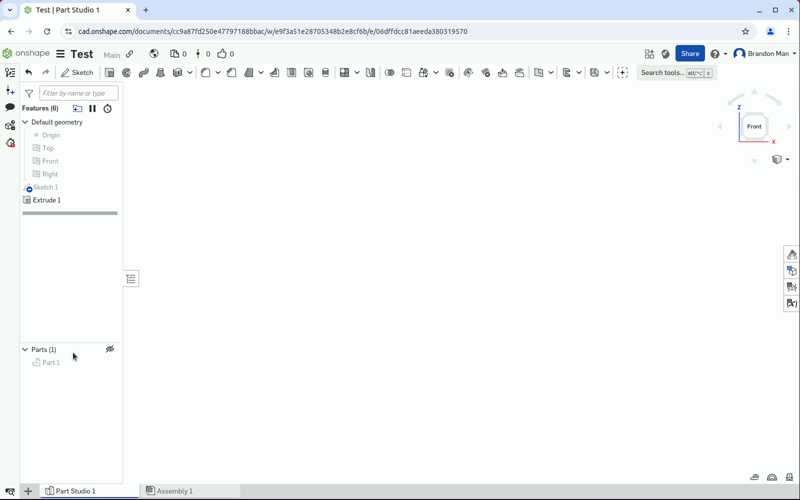
key(down)
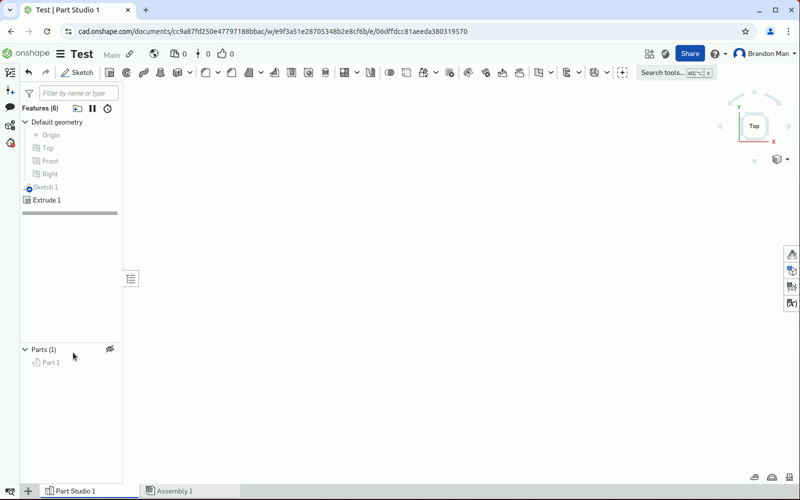
key_up(shift)
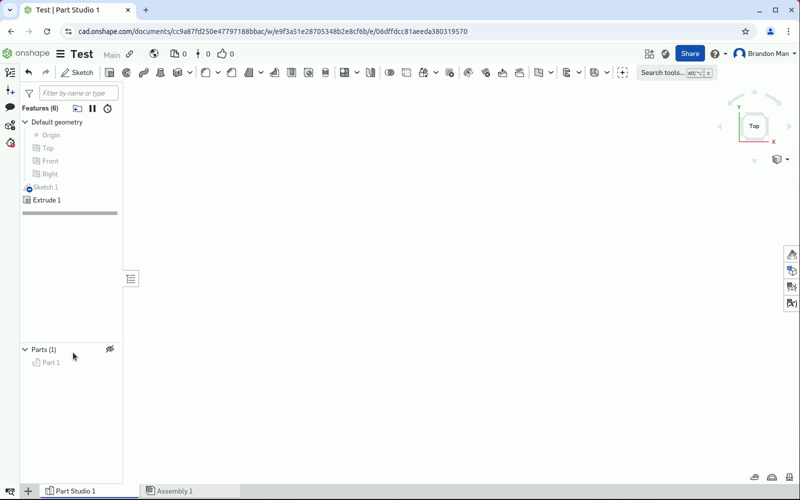
mouse_move(73, 352)
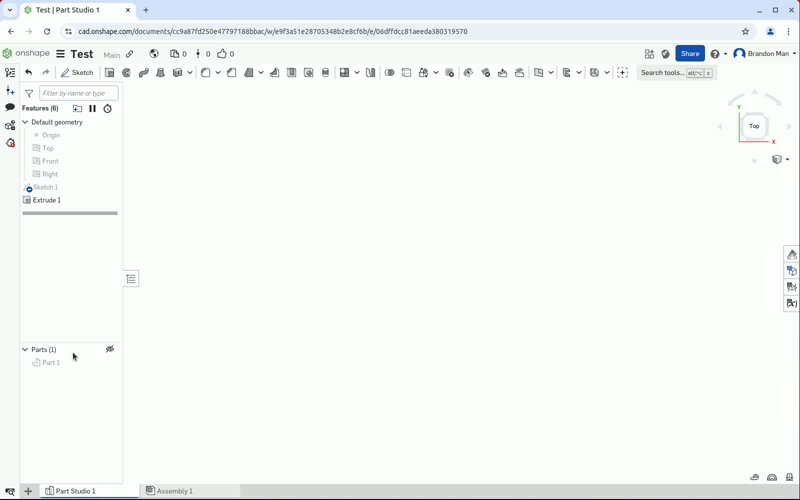
key(shift+y)
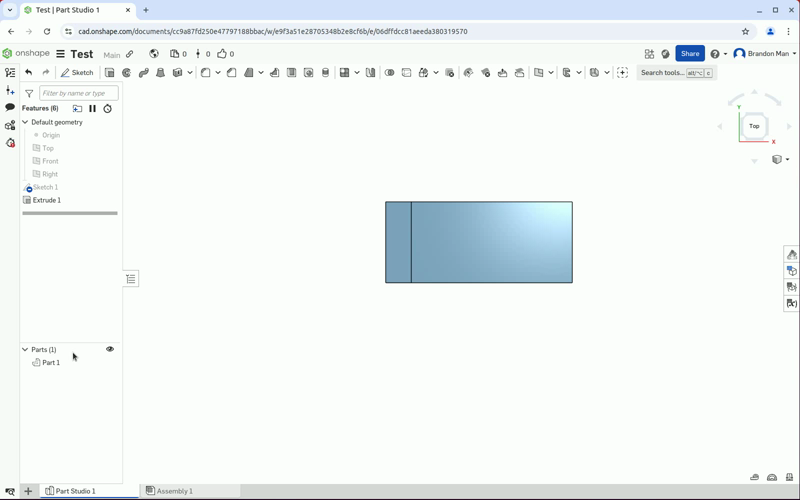
mouse_move(541, 75)
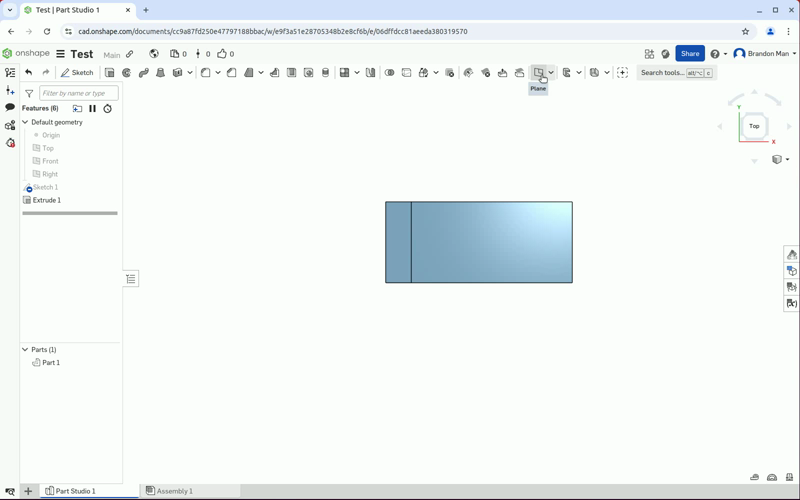
click(541, 75)
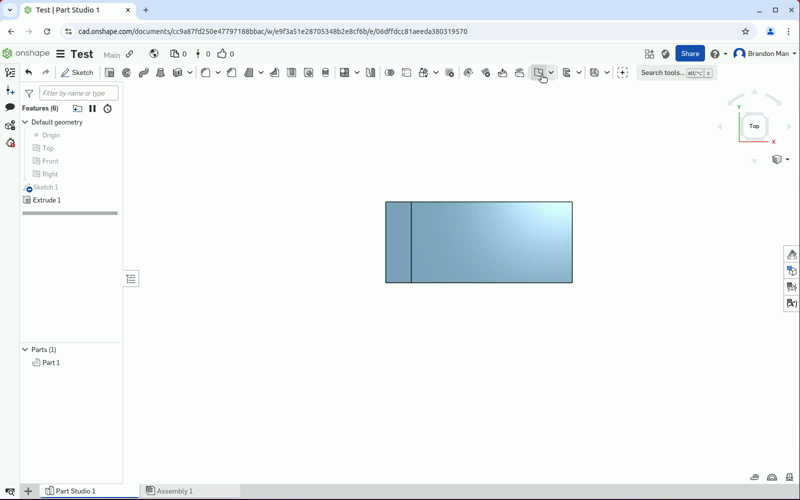
mouse_move(73, 150)
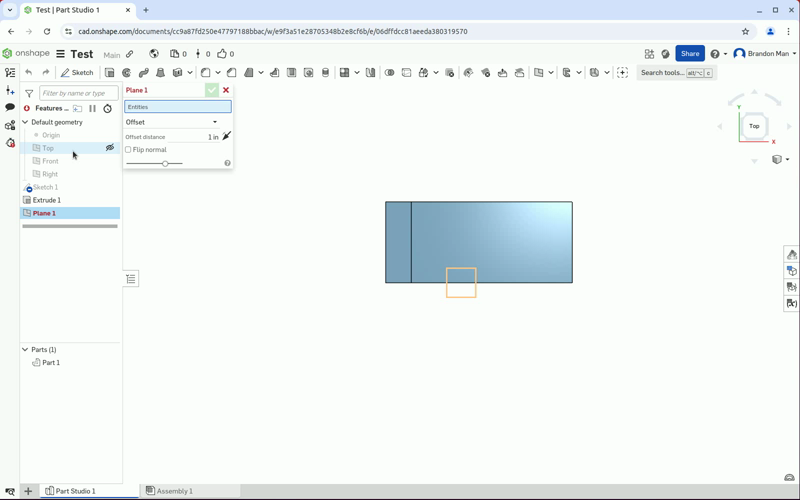
click(73, 150)
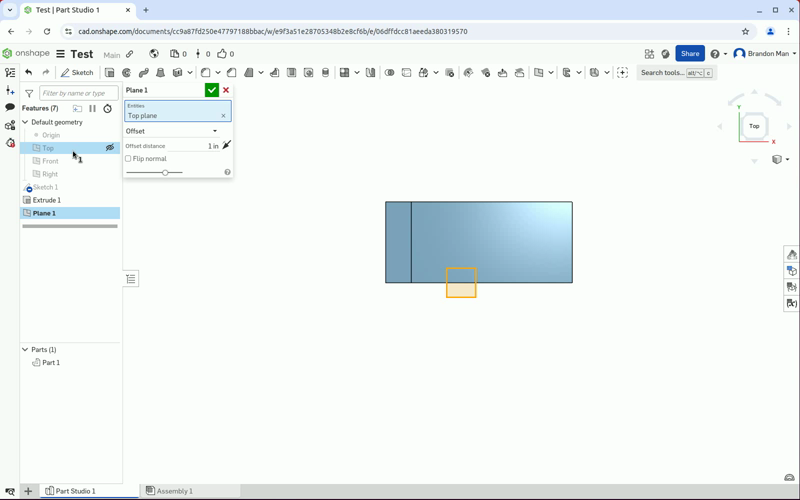
key(tab, 2)
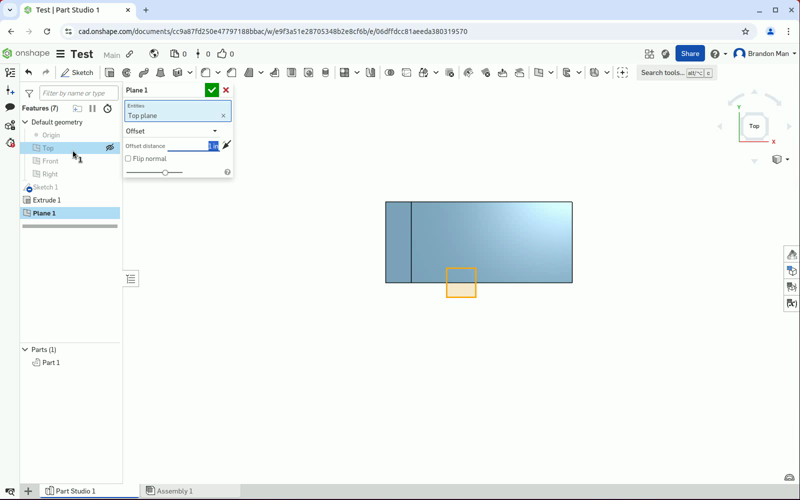
text(2.65)
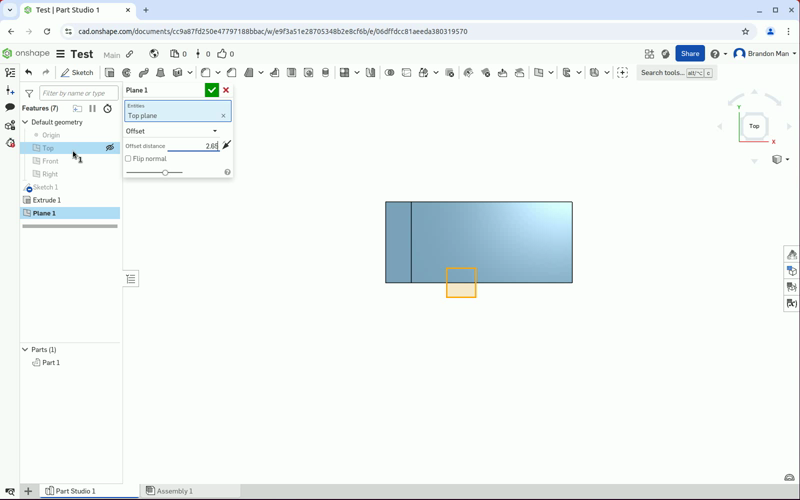
key(enter, 2)
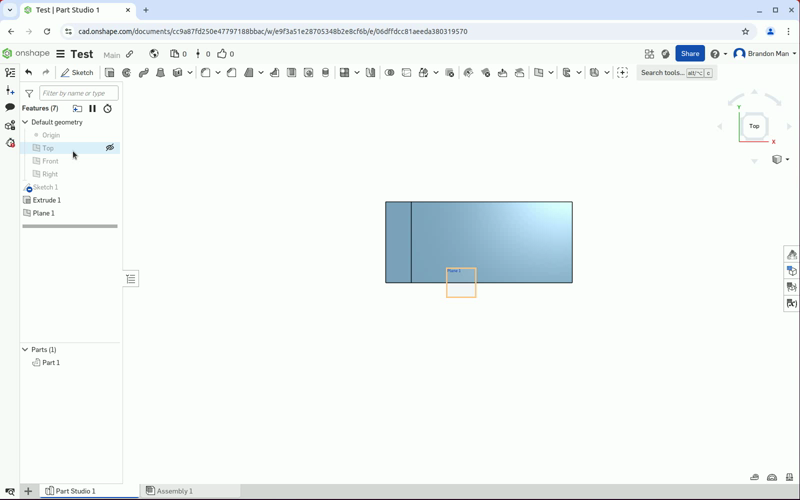
key(shift+s)
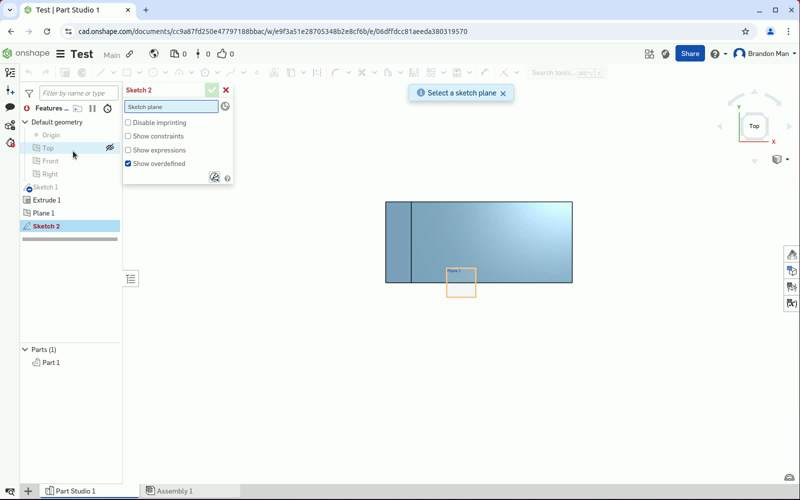
mouse_move(73, 215)
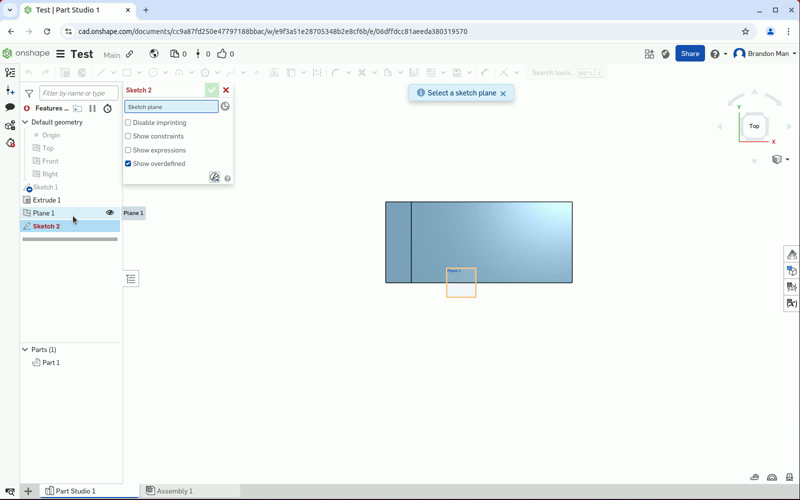
click(73, 215)
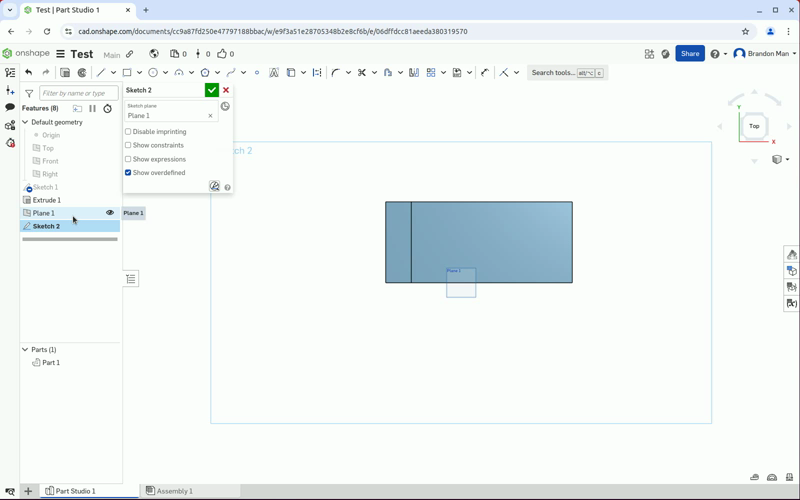
mouse_move(73, 352)
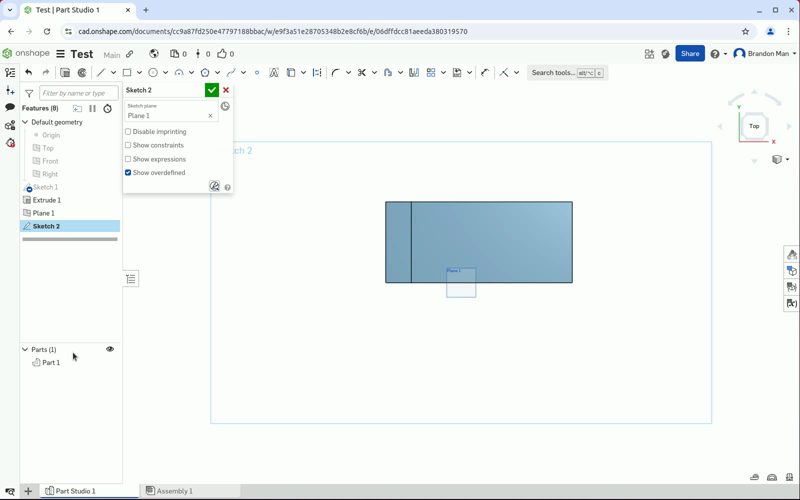
key(y)
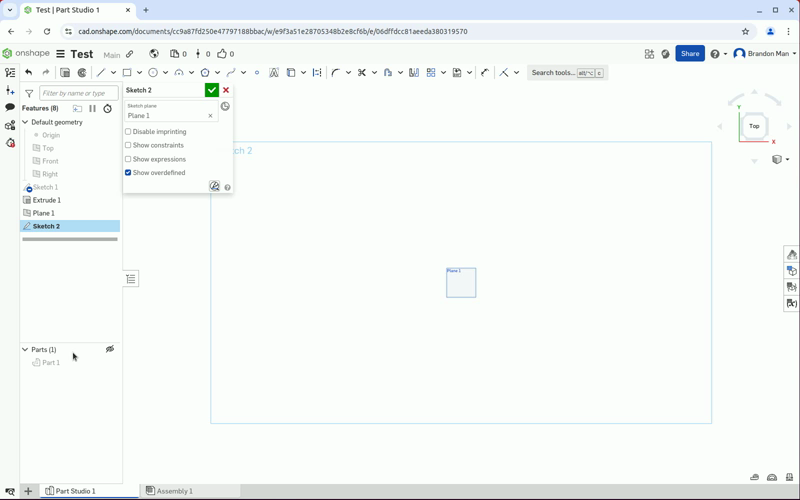
key(c)
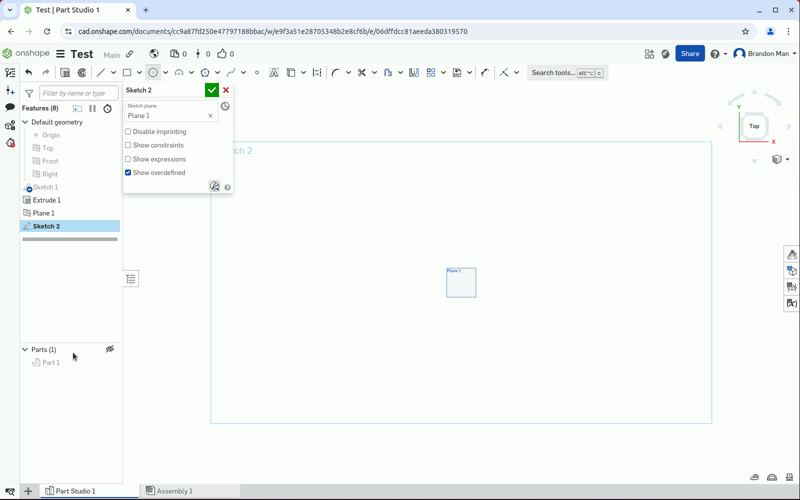
key_down(shift)
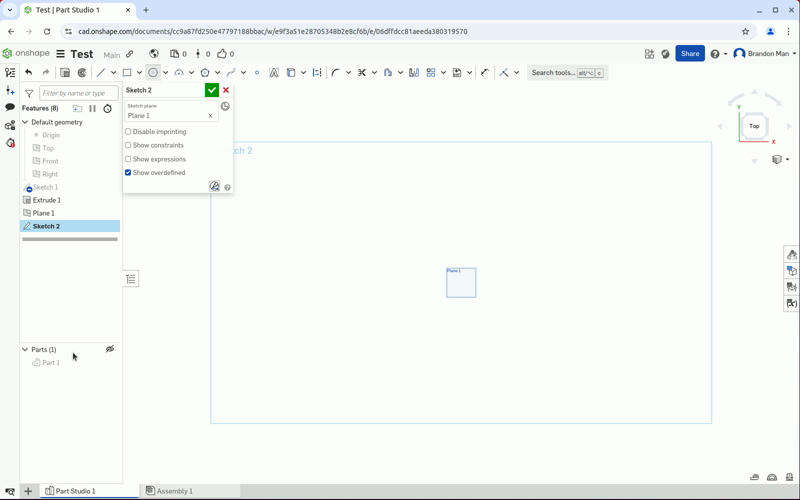
mouse_move(461, 241)
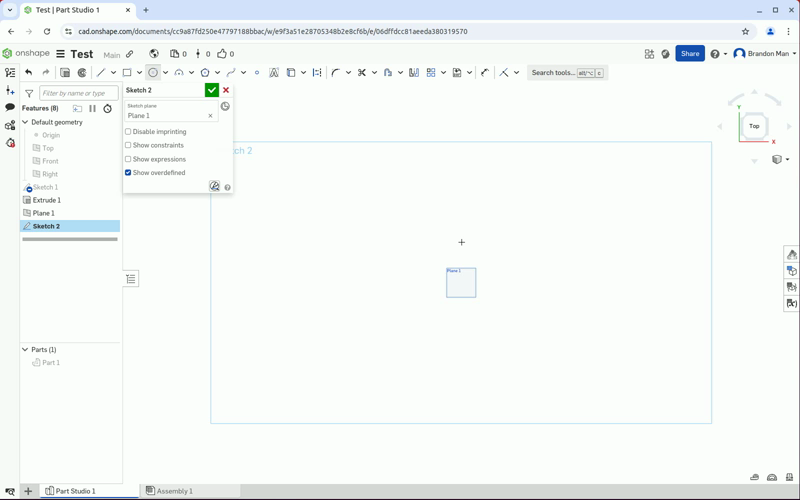
click(461, 241)
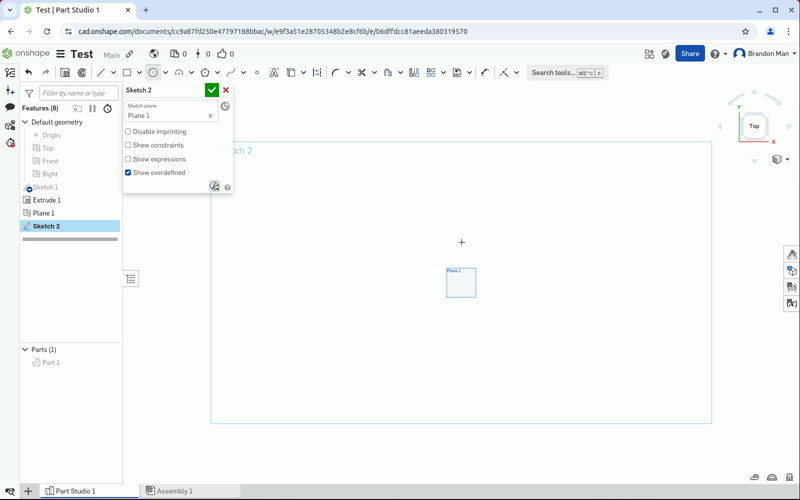
key_up(shift)
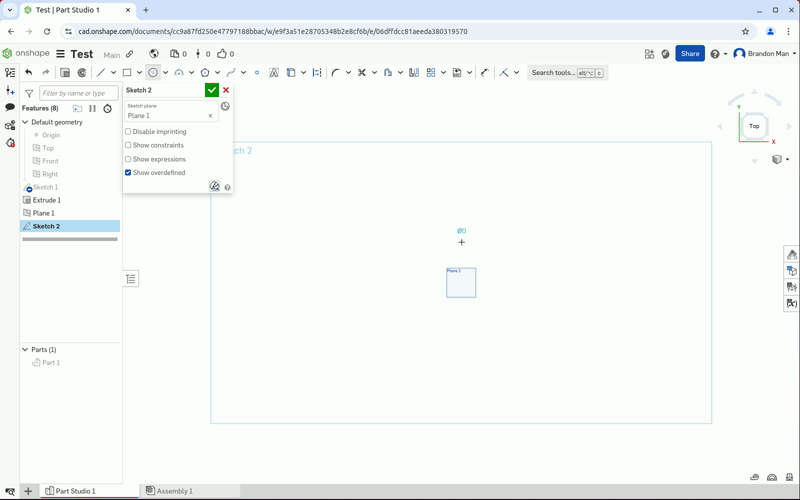
mouse_move(479, 241)
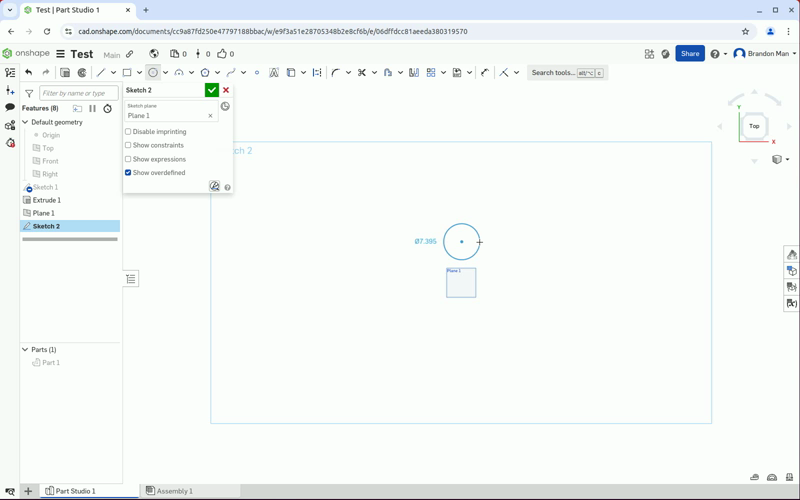
click(479, 241)
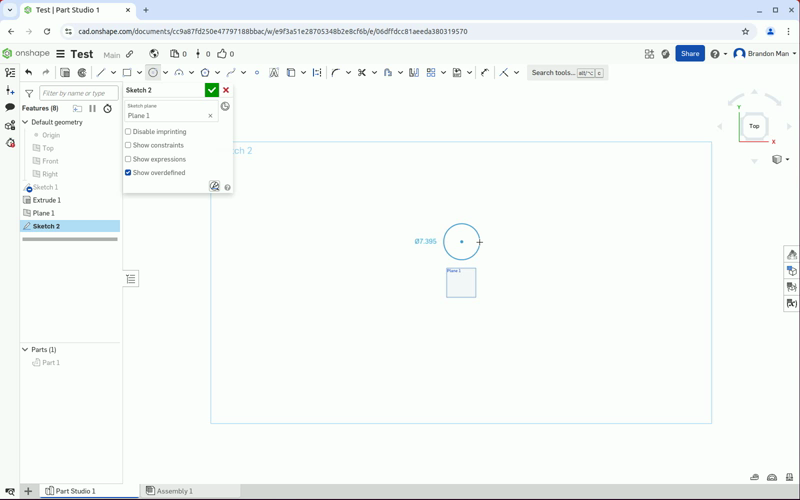
key(esc)
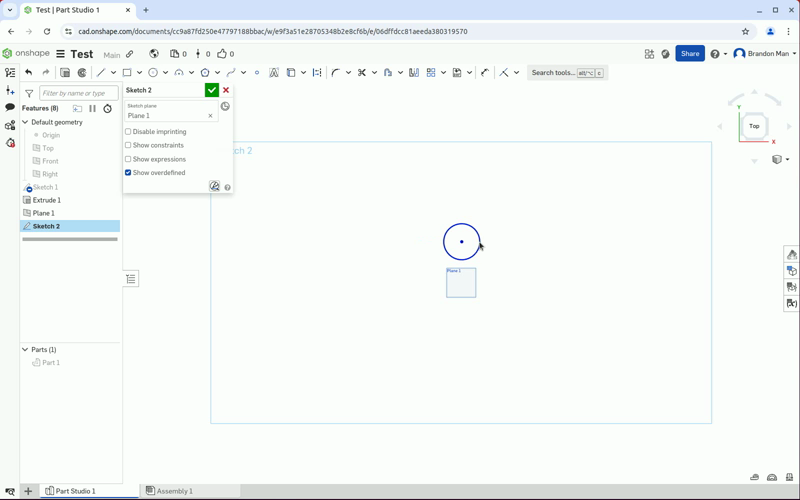
mouse_move(449, 236)
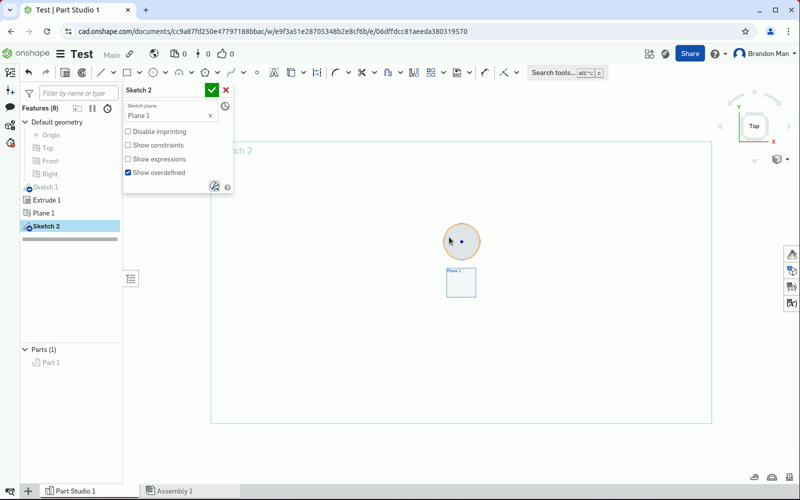
scroll(6)
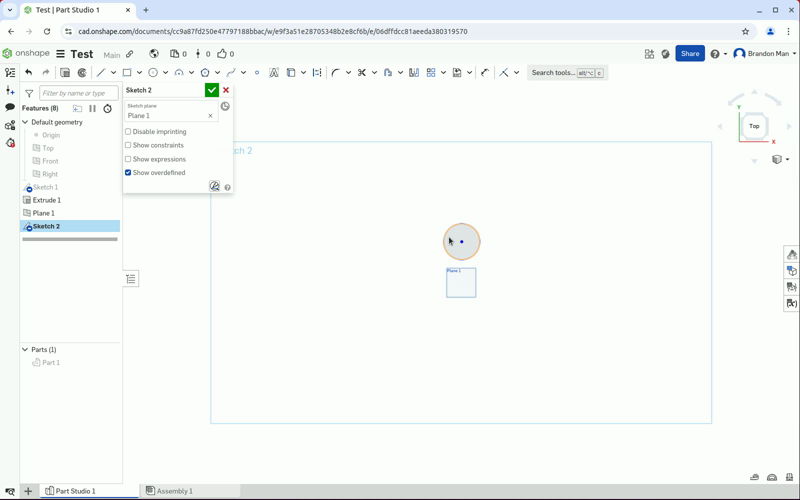
scroll(6)
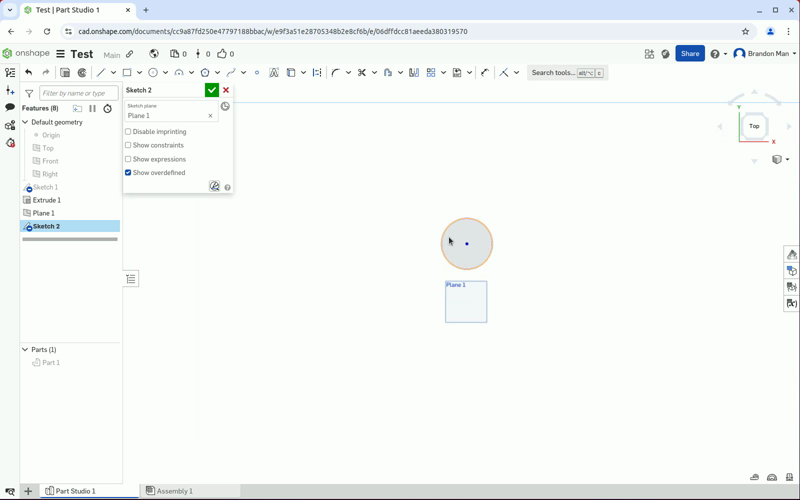
scroll(6)
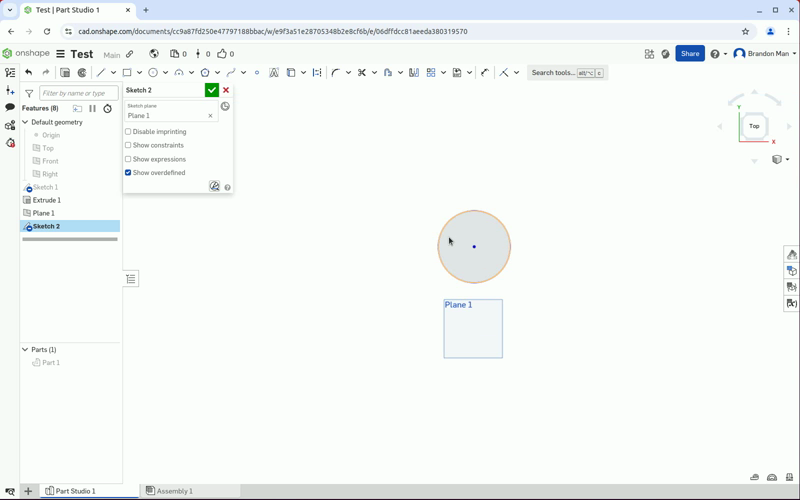
scroll(6)
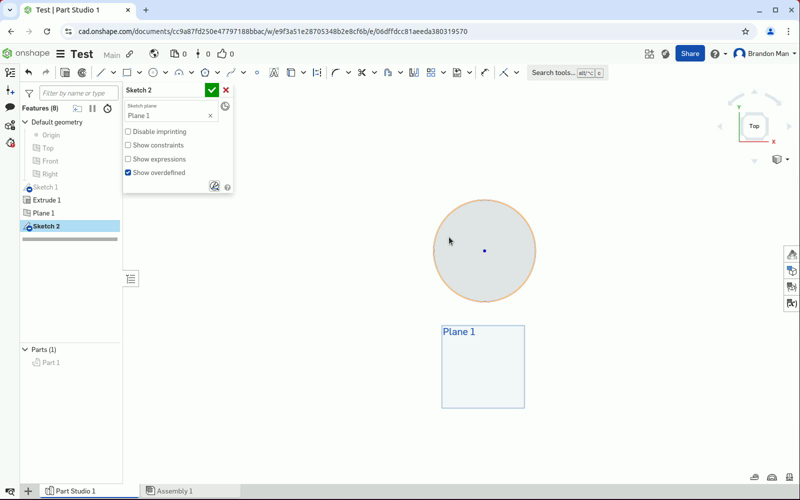
scroll(6)
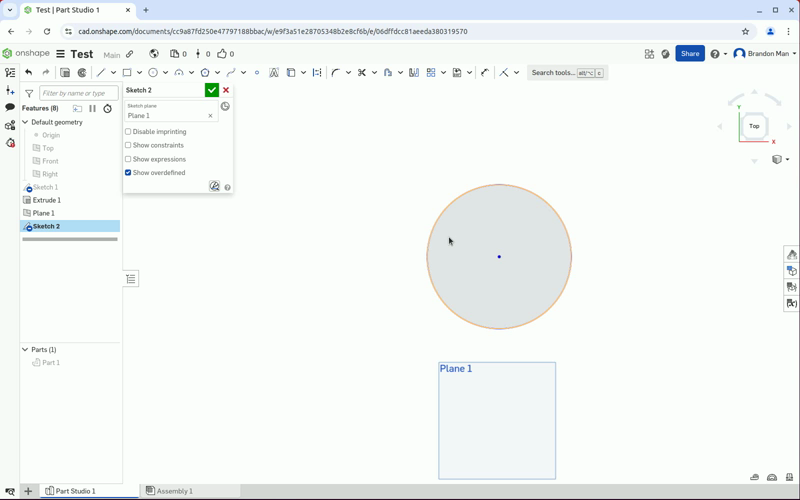
scroll(6)
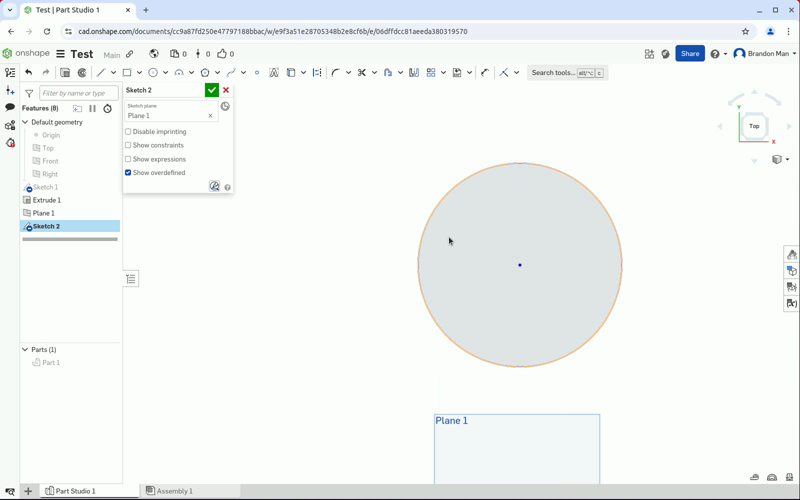
scroll(6)
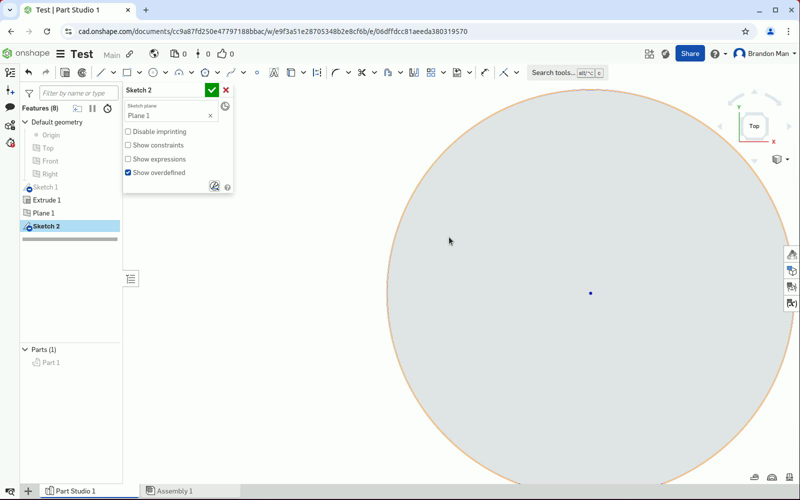
click(449, 236)
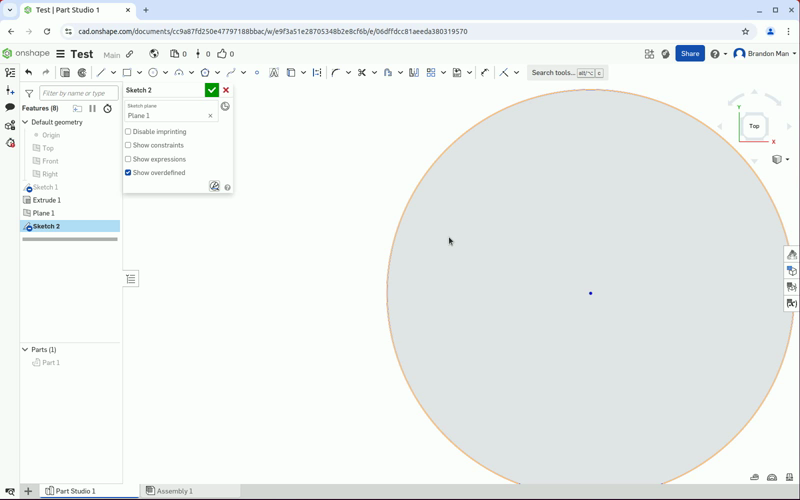
scroll(-6)
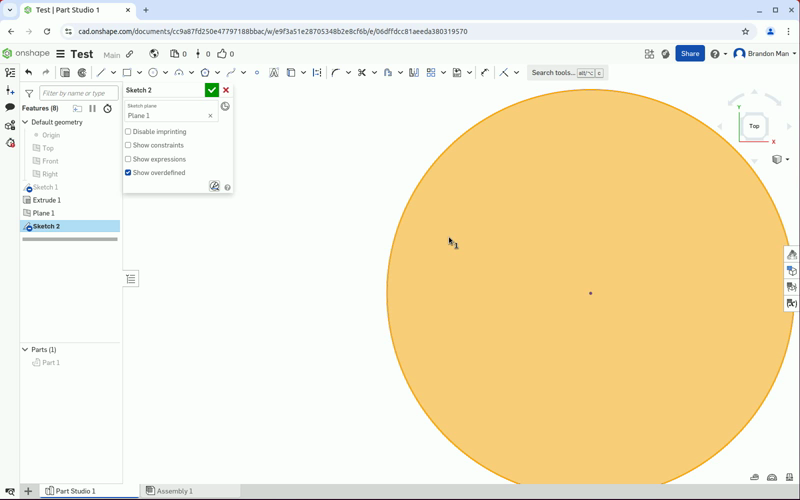
scroll(-6)
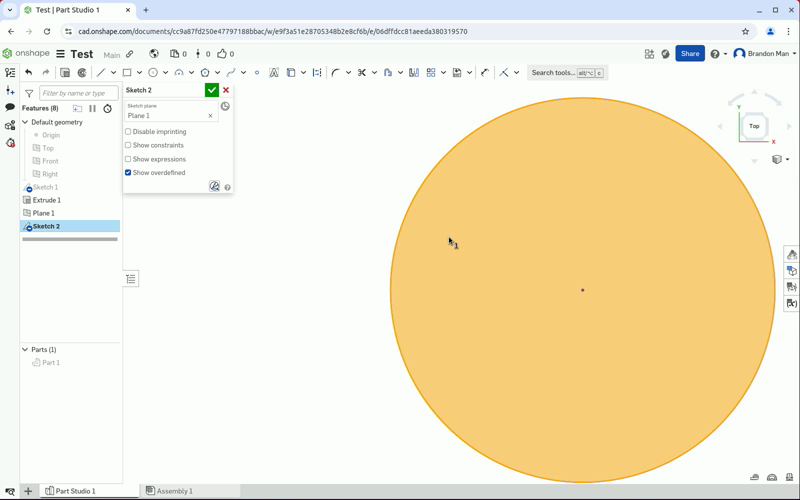
scroll(-6)
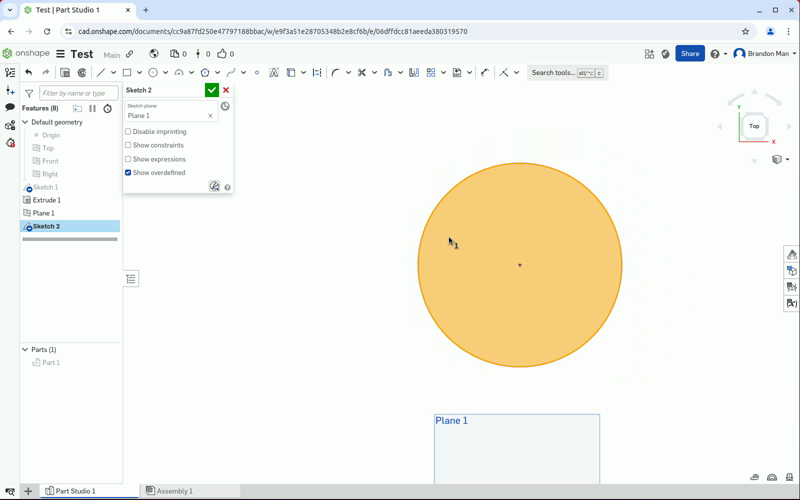
scroll(-6)
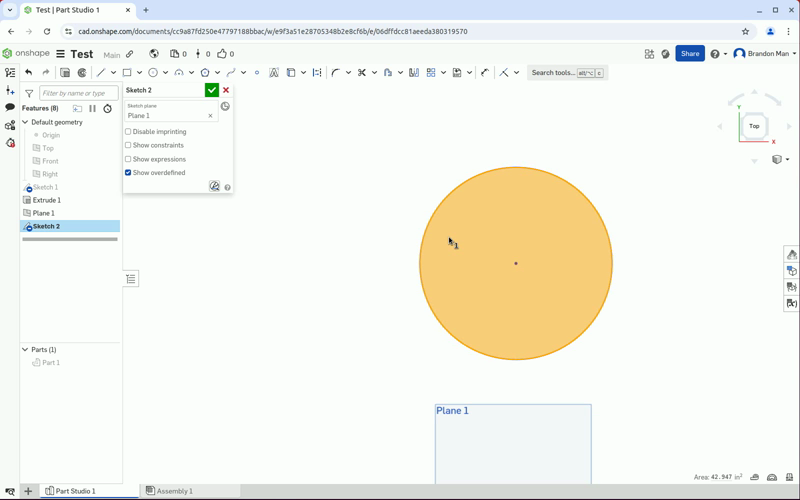
scroll(-6)
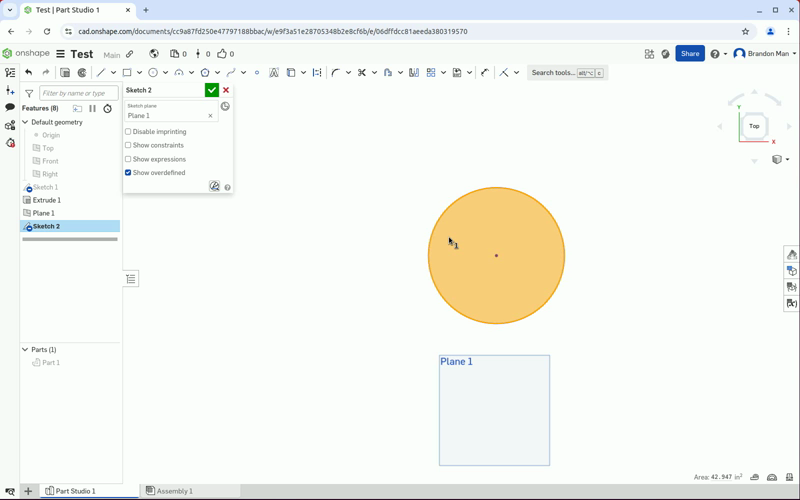
scroll(-6)
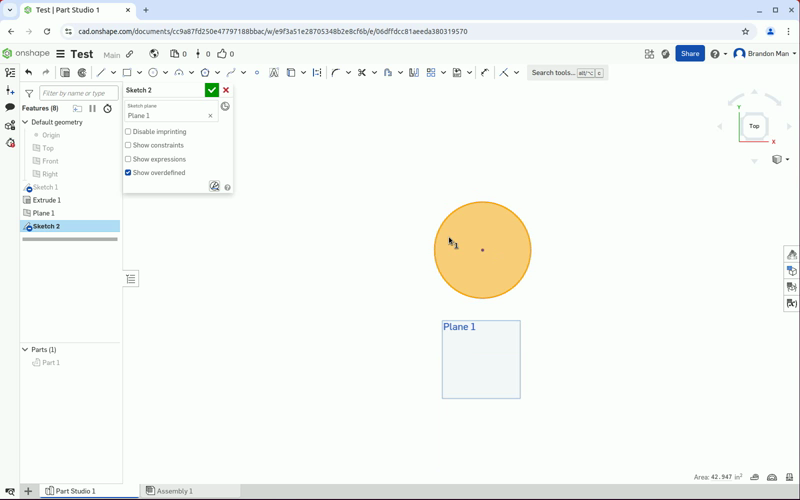
scroll(-6)
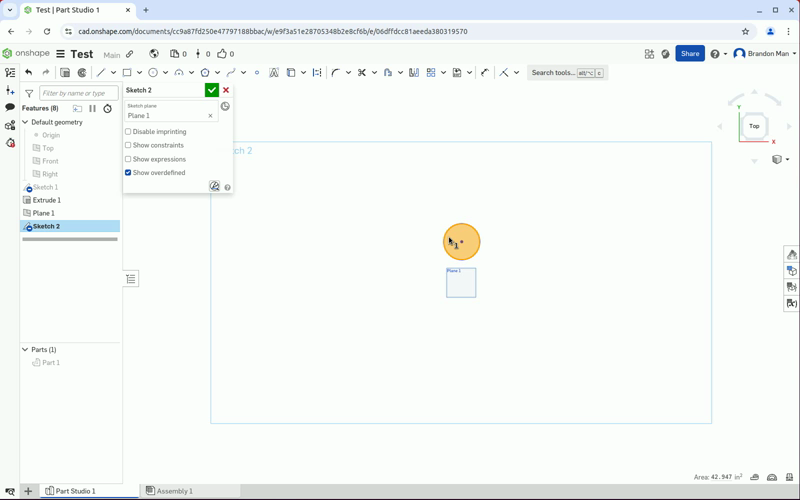
mouse_move(73, 352)
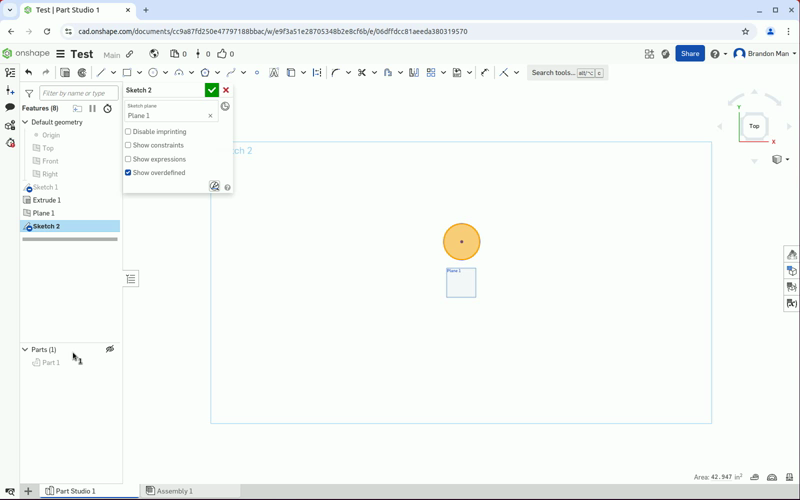
key(shift+y)
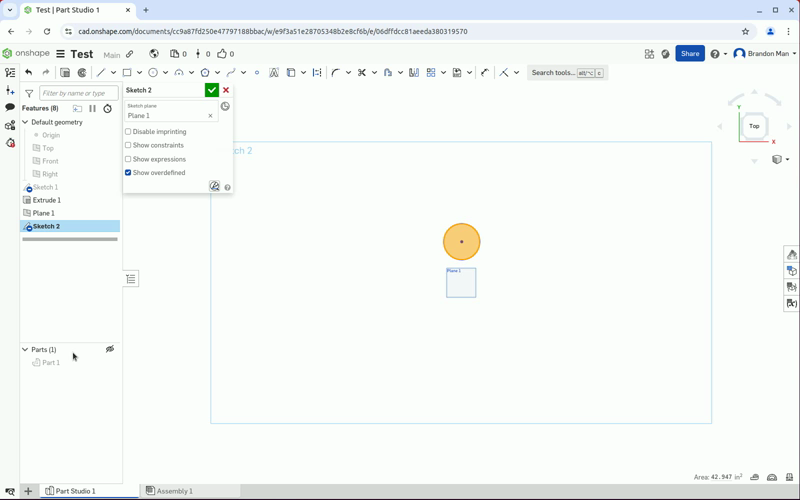
key(shift+e)
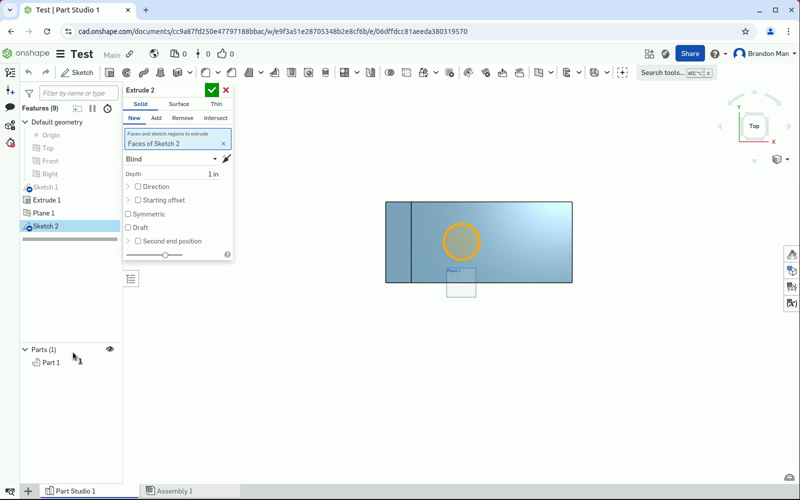
mouse_move(143, 106)
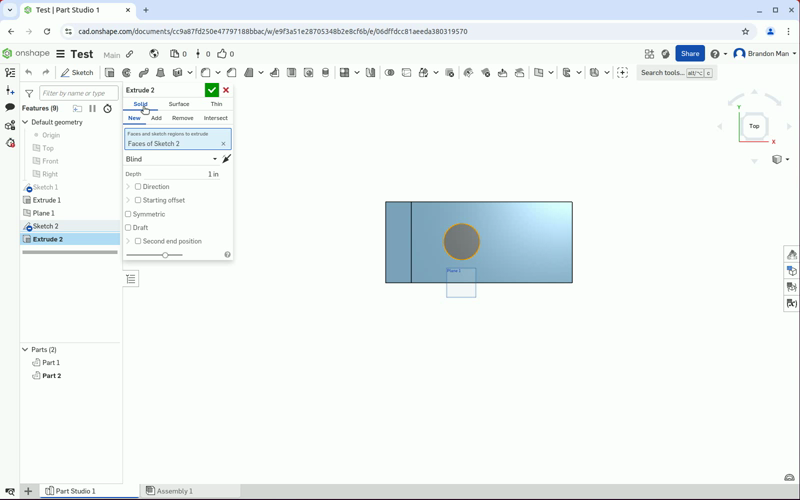
click(143, 106)
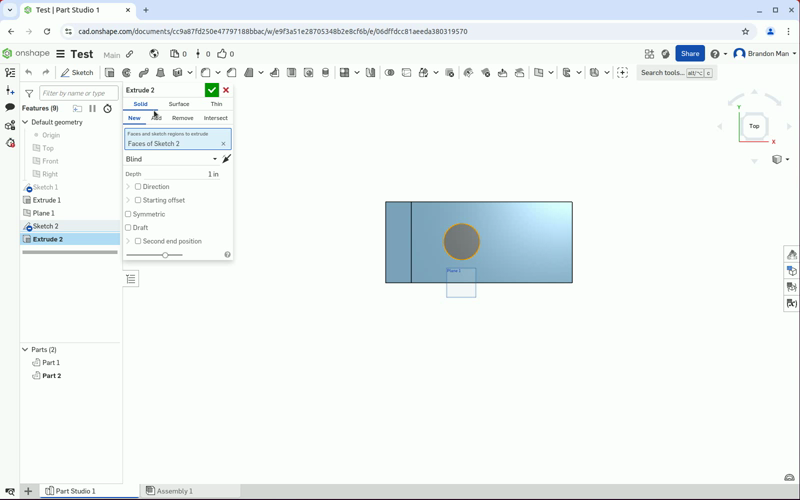
mouse_move(186, 120)
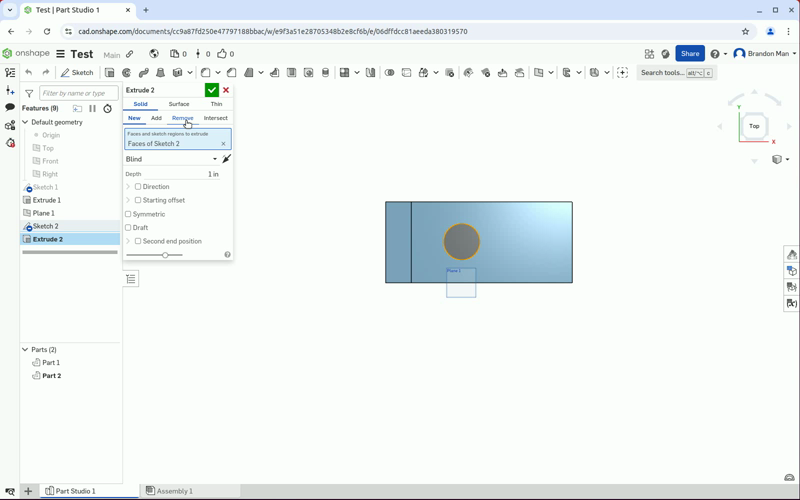
click(186, 120)
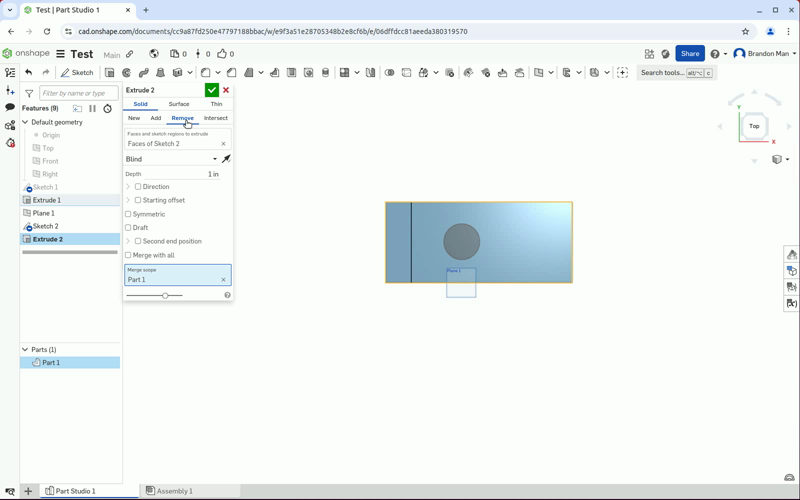
key(tab, 4)
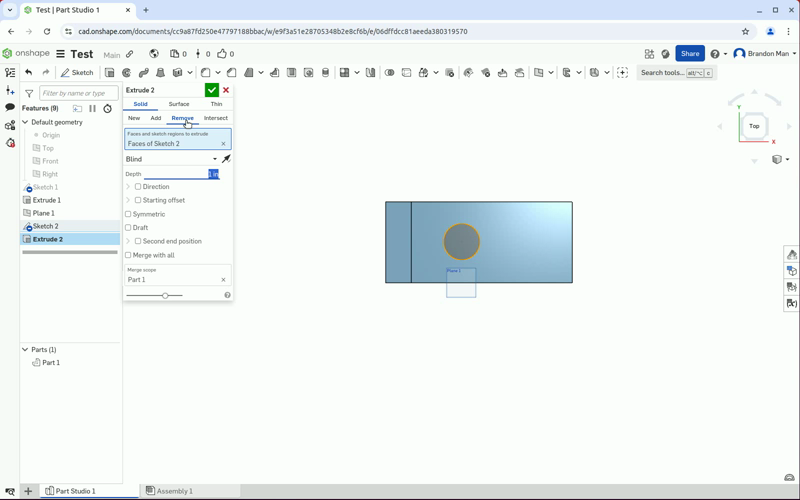
text(5.055)
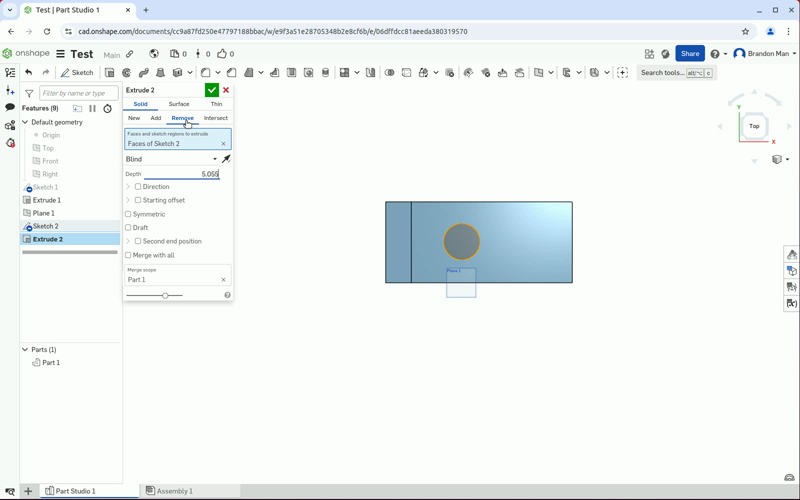
key(tab, 6)
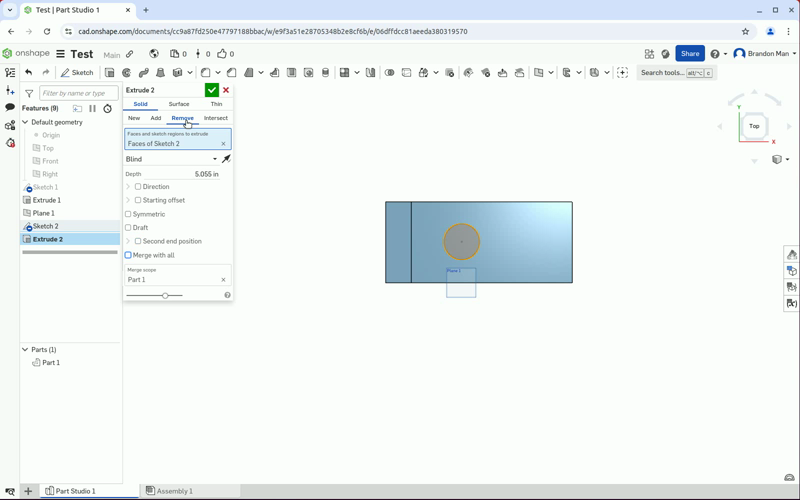
key(space)
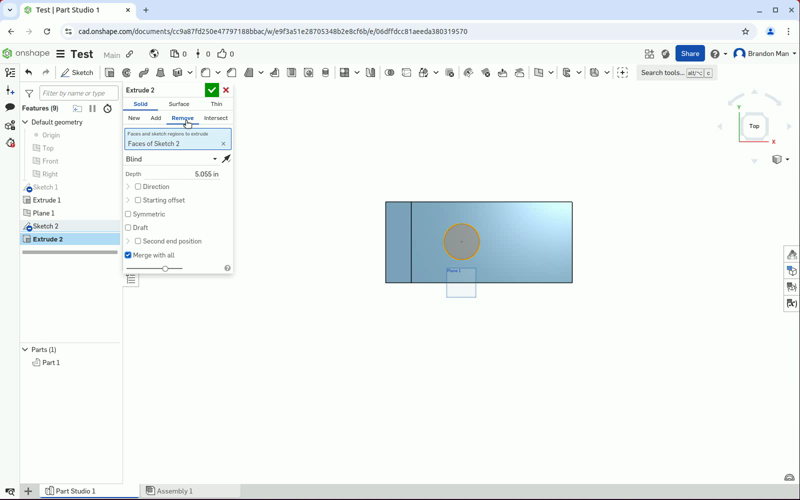
key(enter)
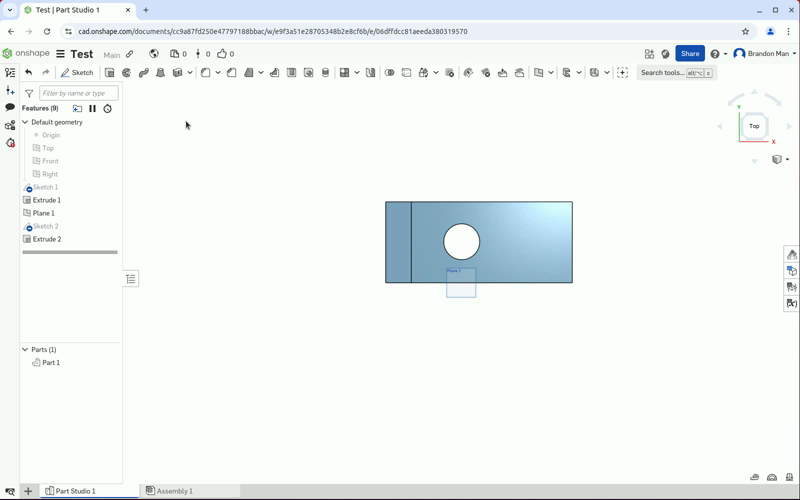
key(shift+h)
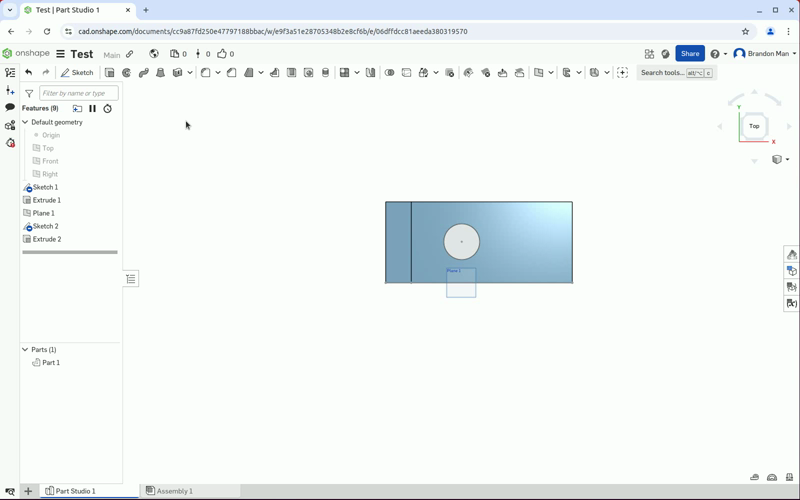
key(shift+h)
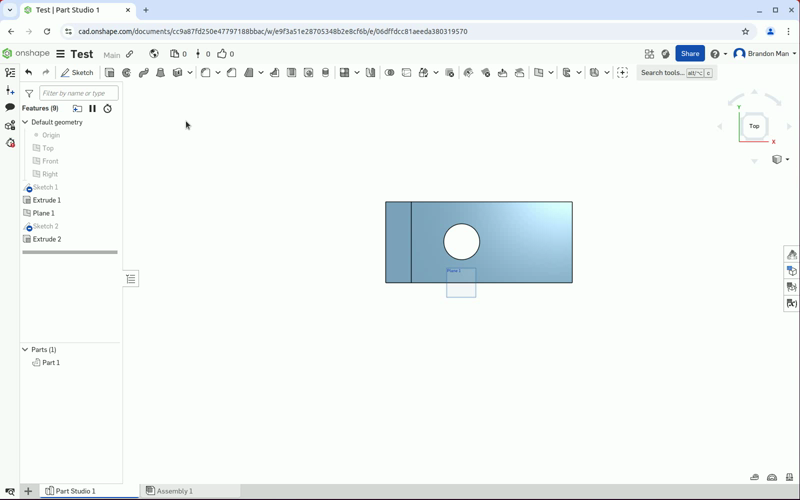
mouse_move(73, 189)
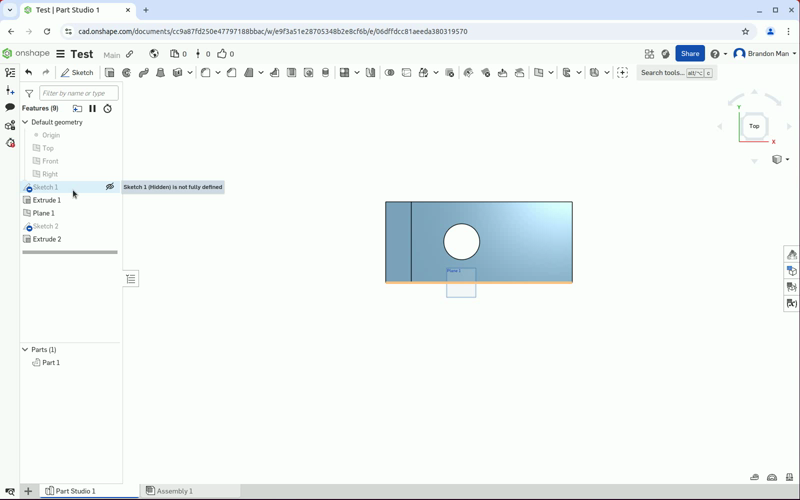
click(73, 189)
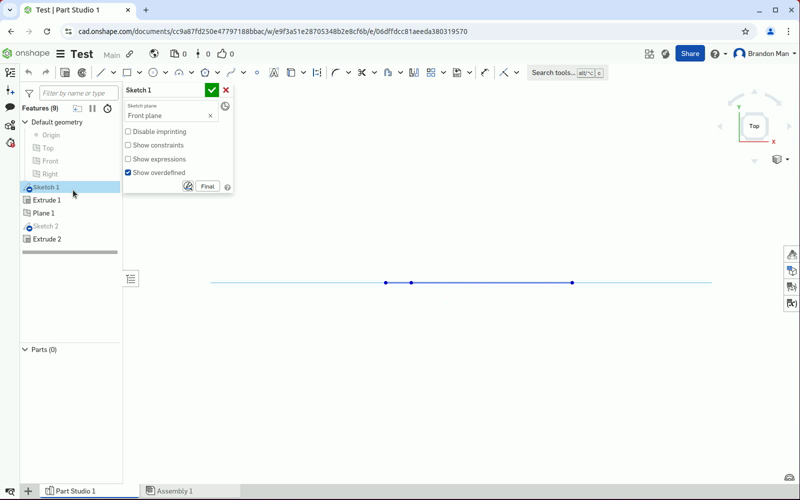
mouse_move(229, 92)
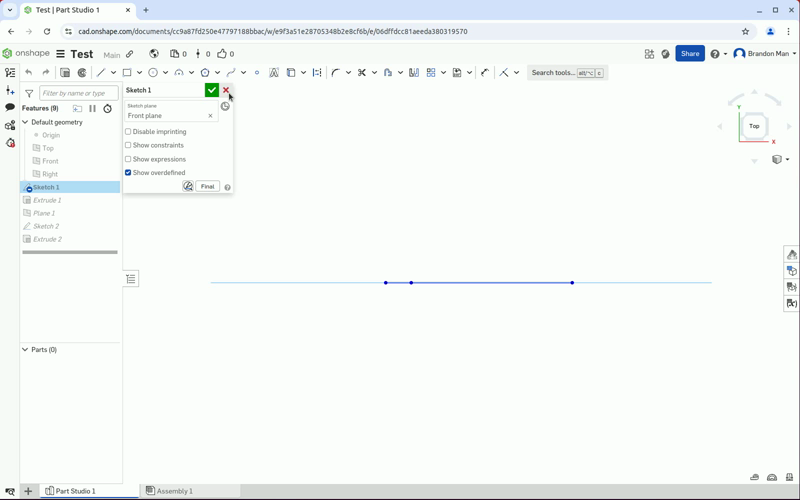
click(229, 92)
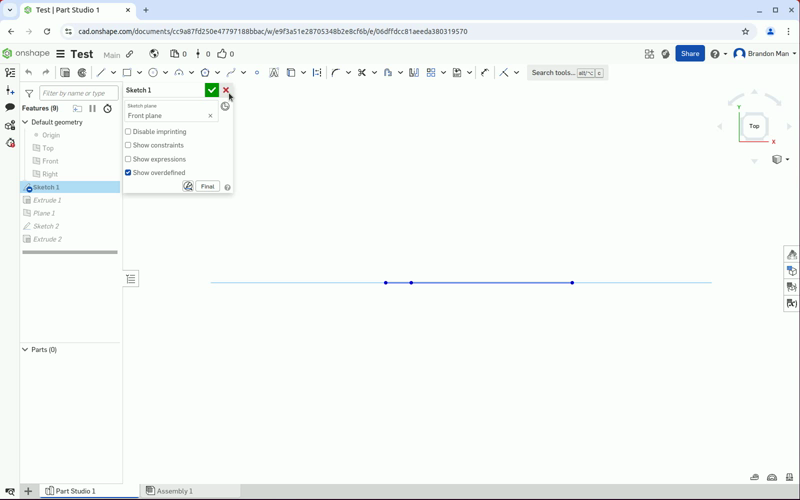
key(shift+s)
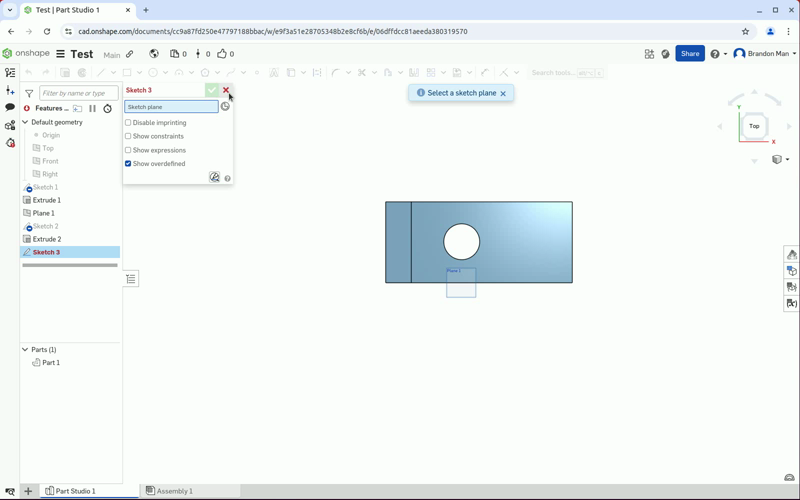
mouse_move(73, 215)
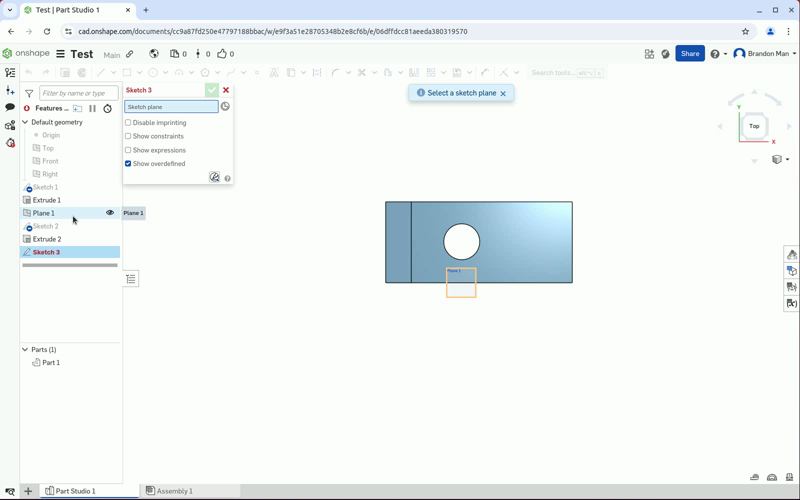
click(73, 215)
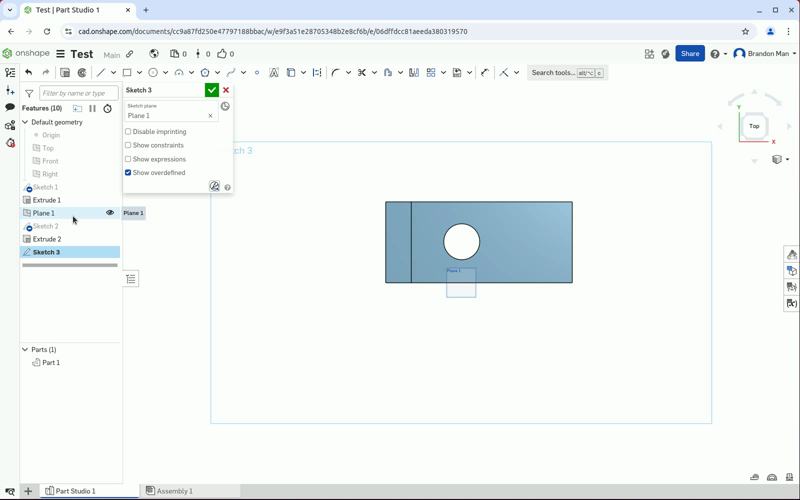
mouse_move(73, 352)
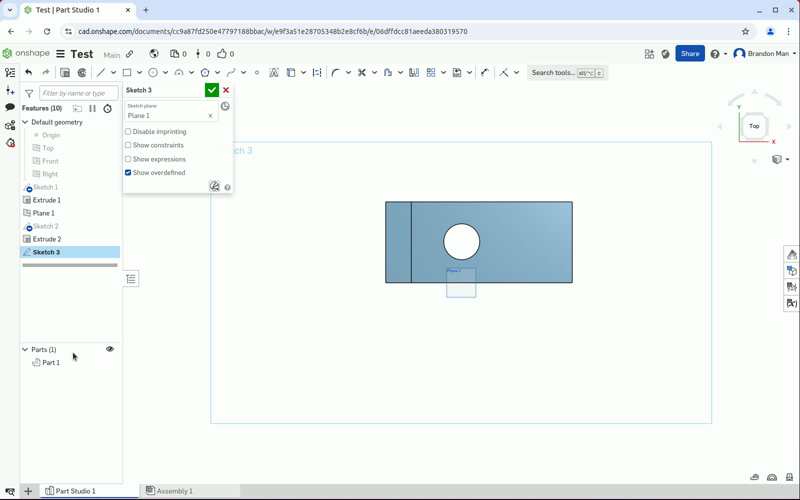
key(y)
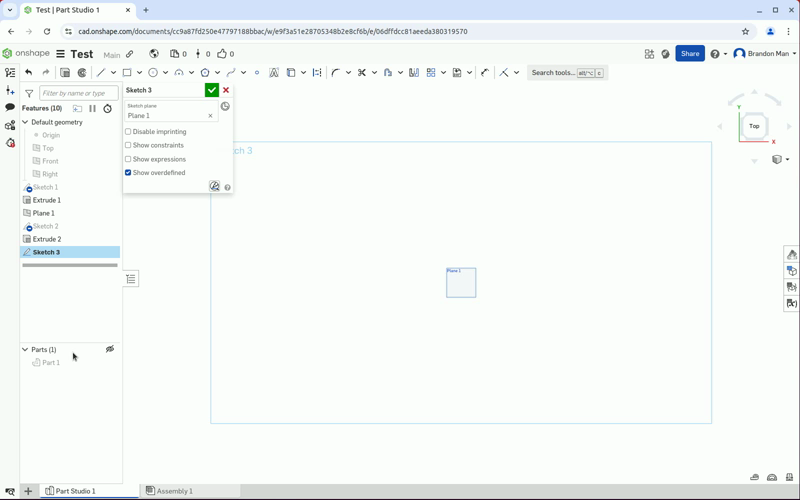
key(c)
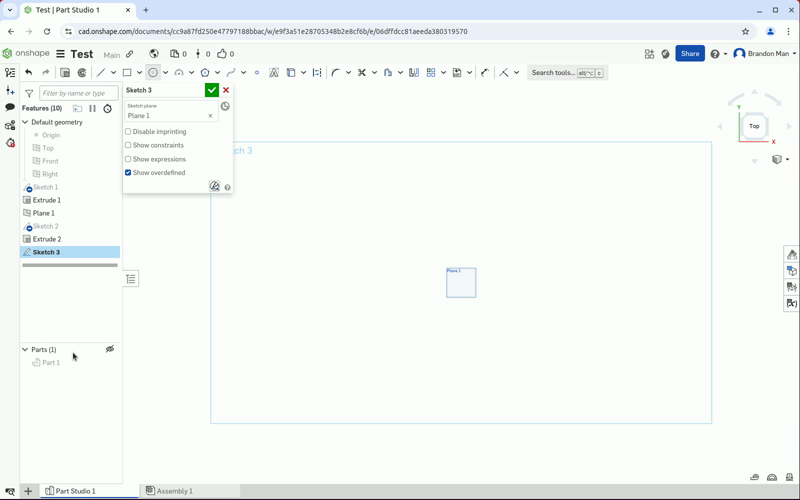
key_down(shift)
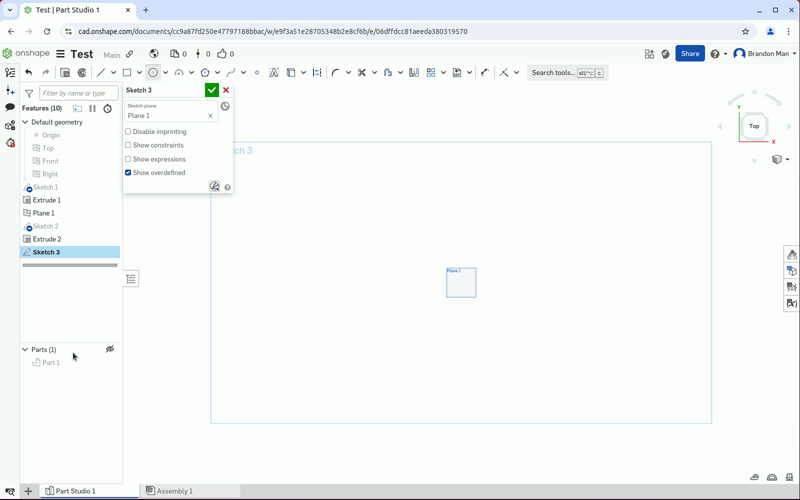
mouse_move(535, 241)
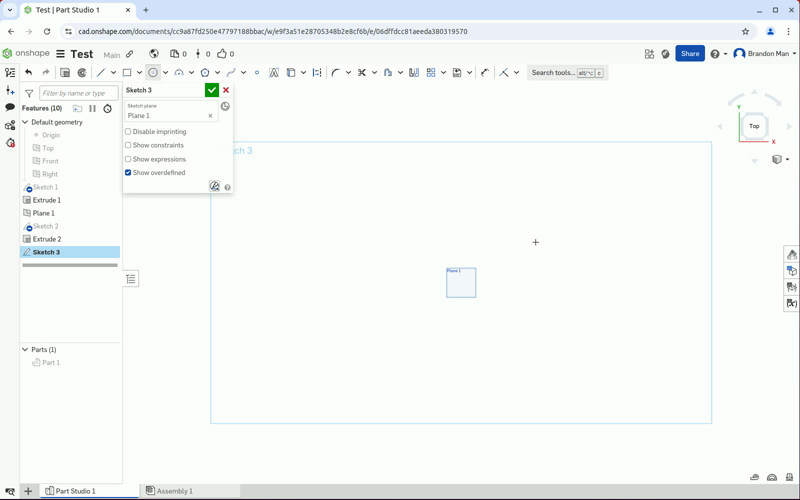
click(535, 241)
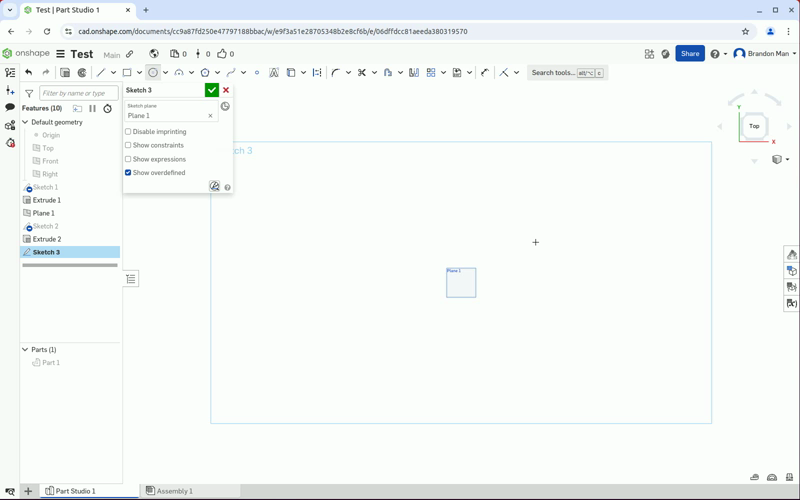
key_up(shift)
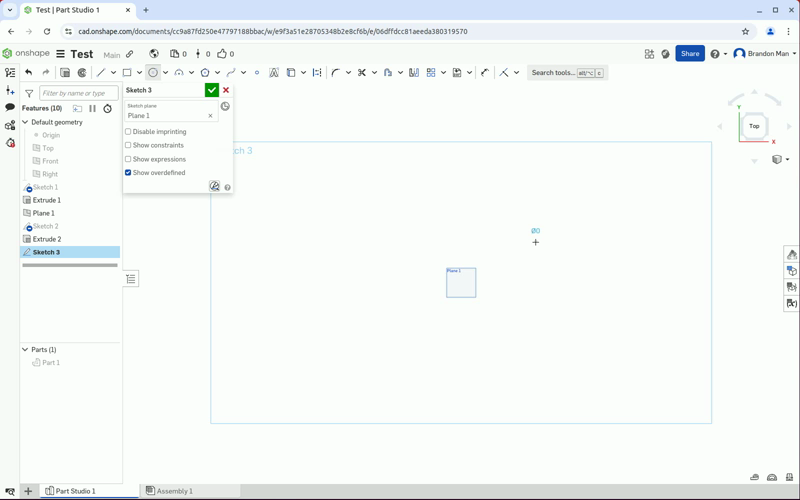
mouse_move(553, 241)
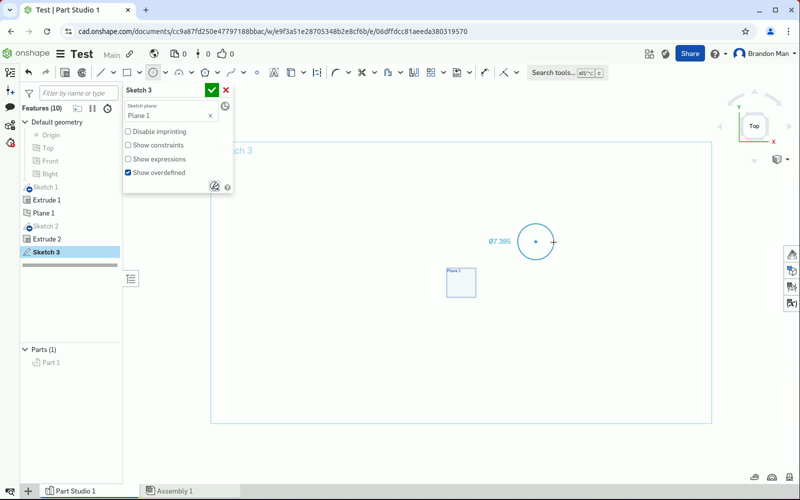
click(553, 241)
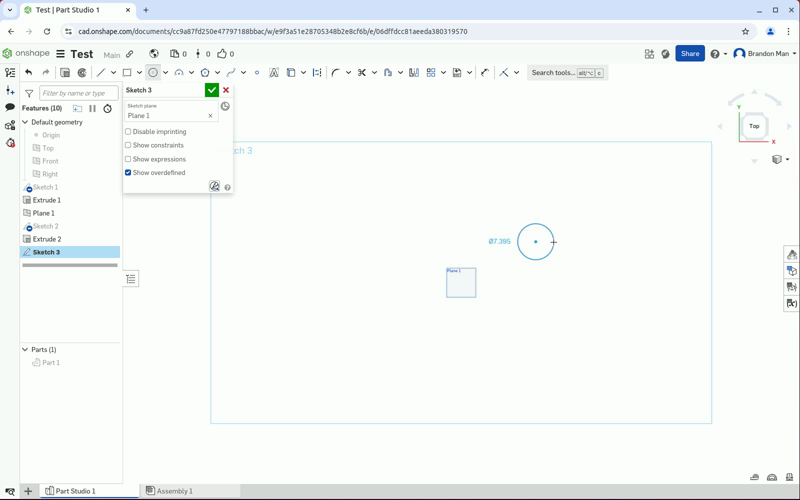
key(esc)
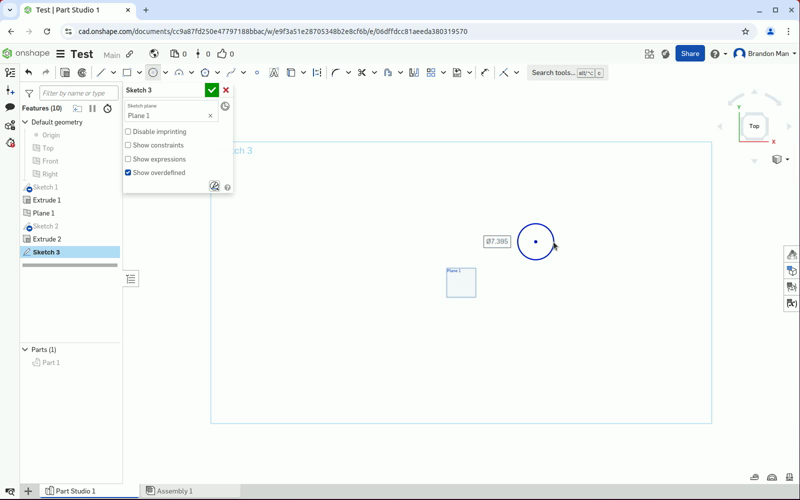
mouse_move(528, 237)
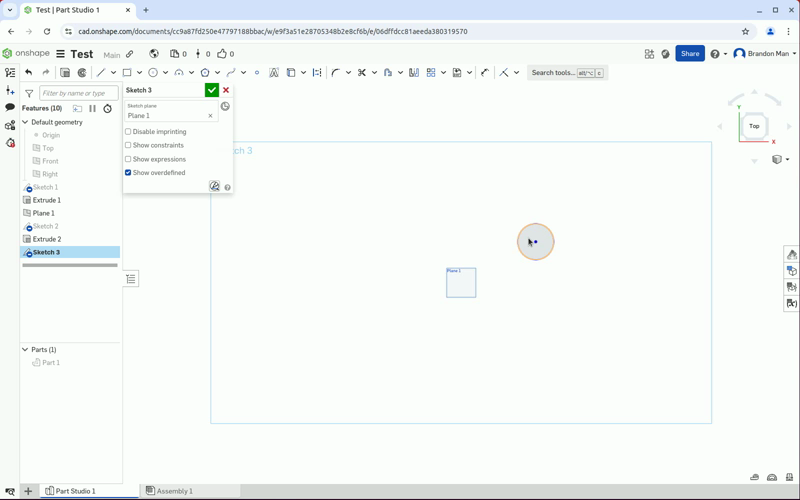
scroll(6)
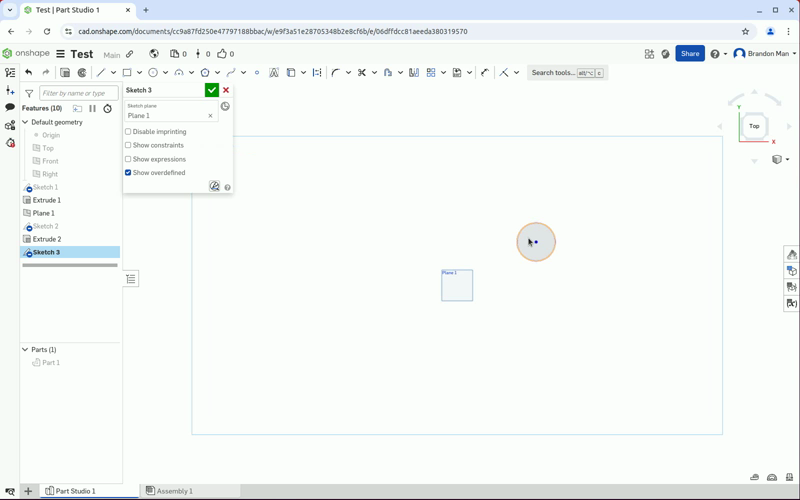
scroll(6)
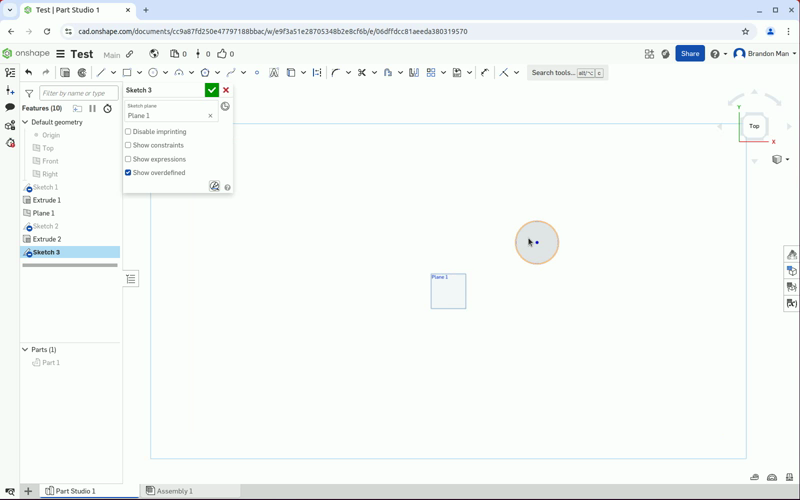
scroll(6)
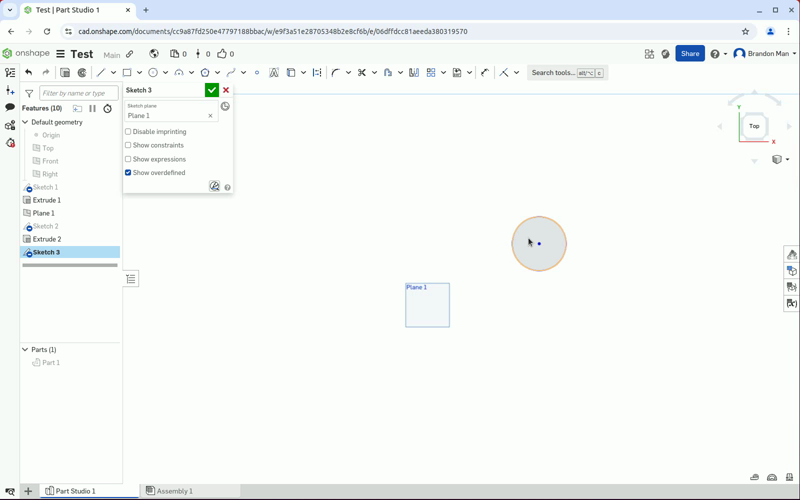
scroll(6)
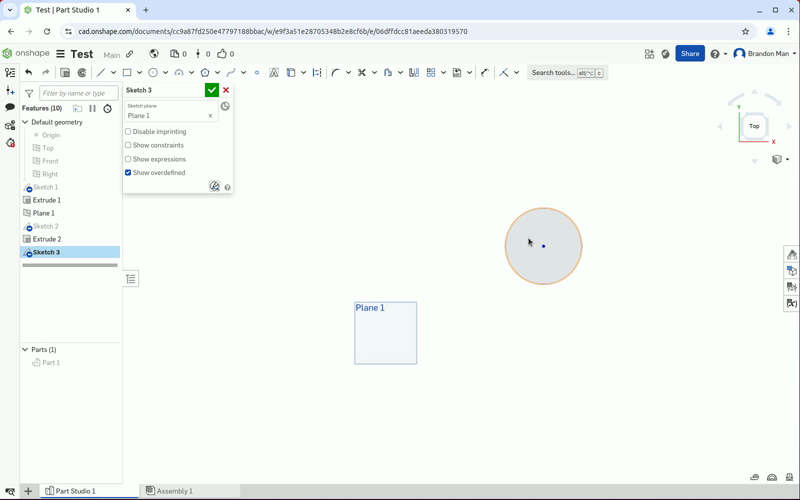
scroll(6)
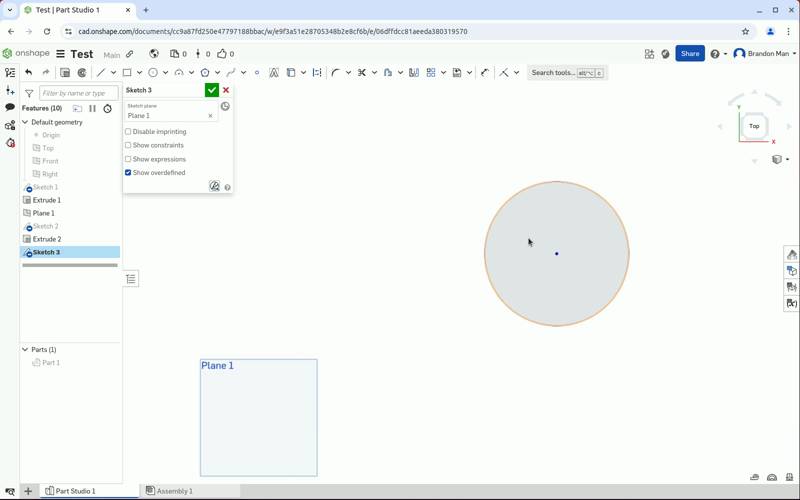
scroll(6)
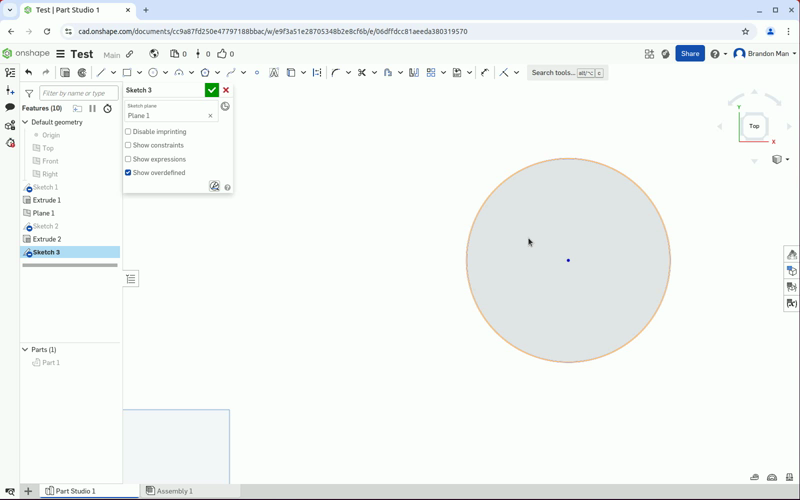
scroll(6)
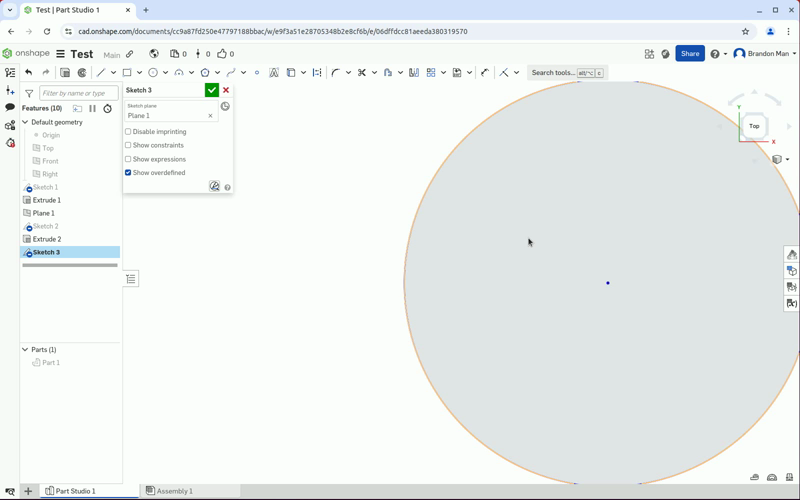
click(528, 237)
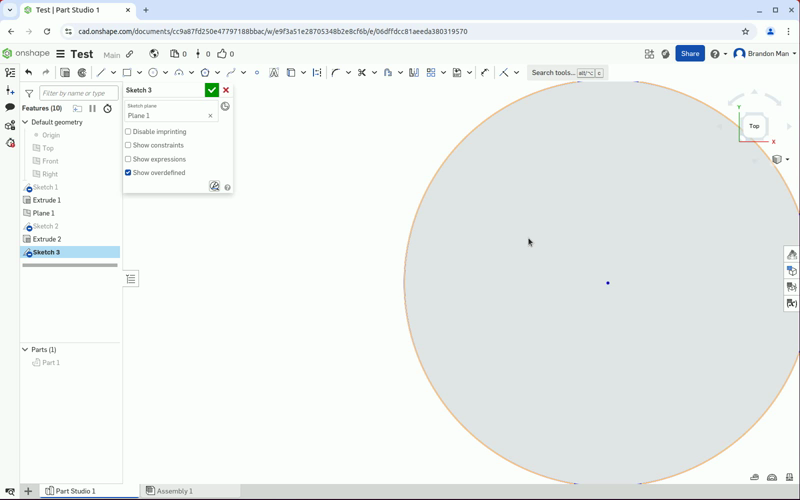
scroll(-6)
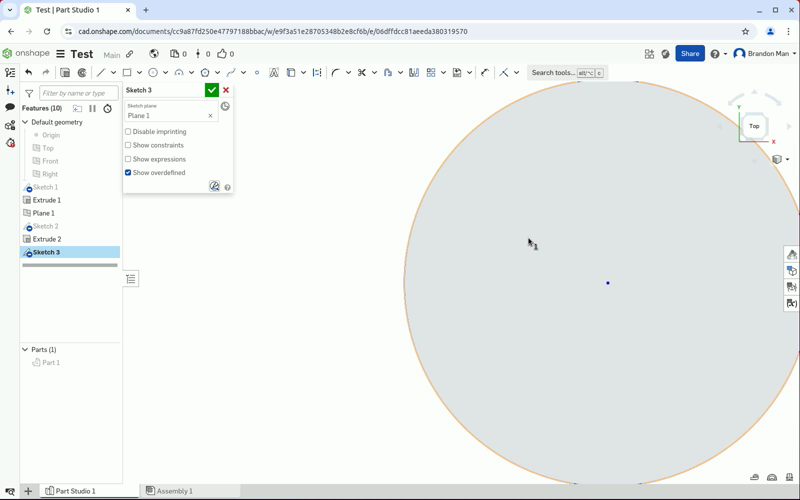
scroll(-6)
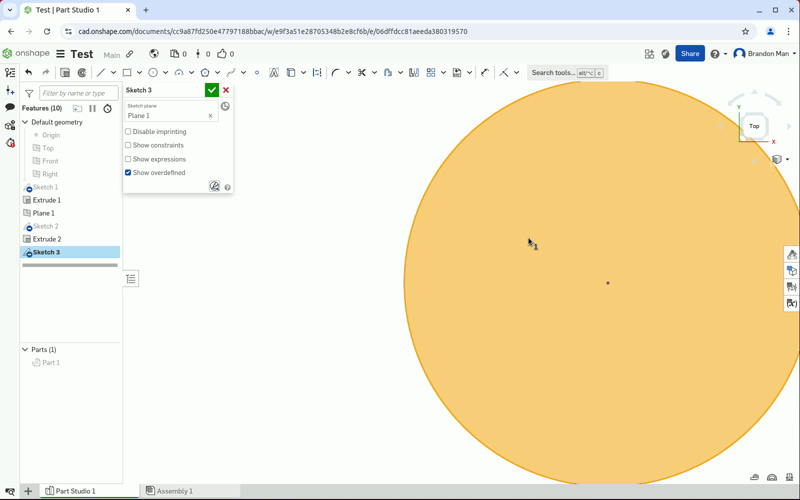
scroll(-6)
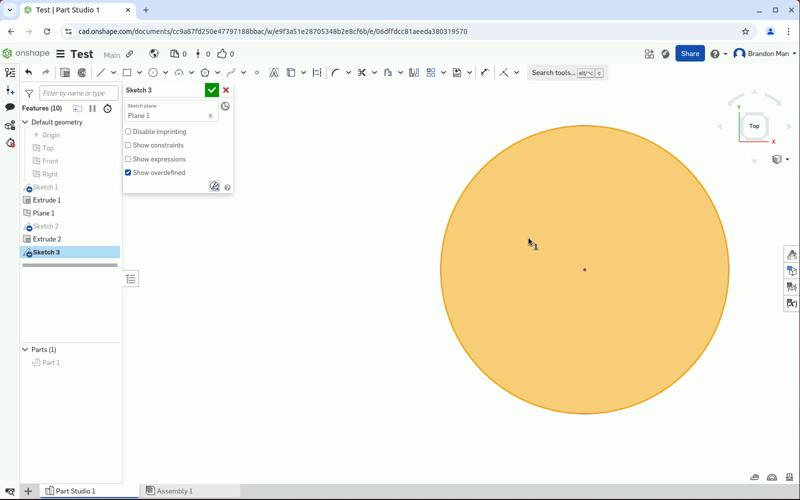
scroll(-6)
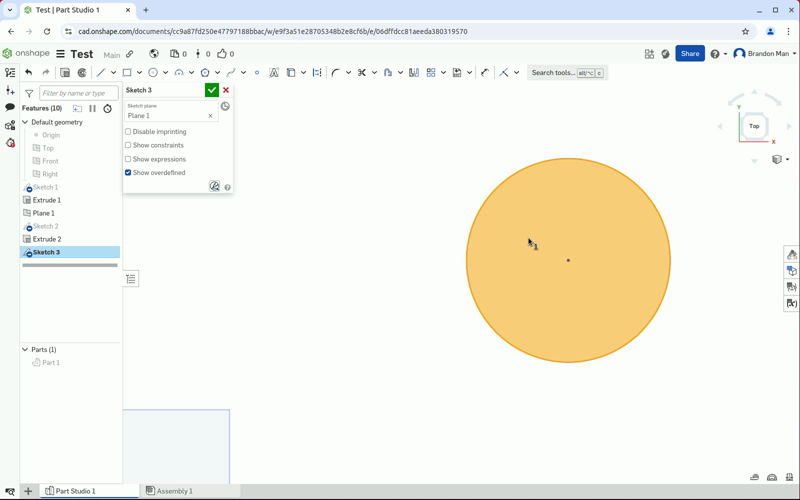
scroll(-6)
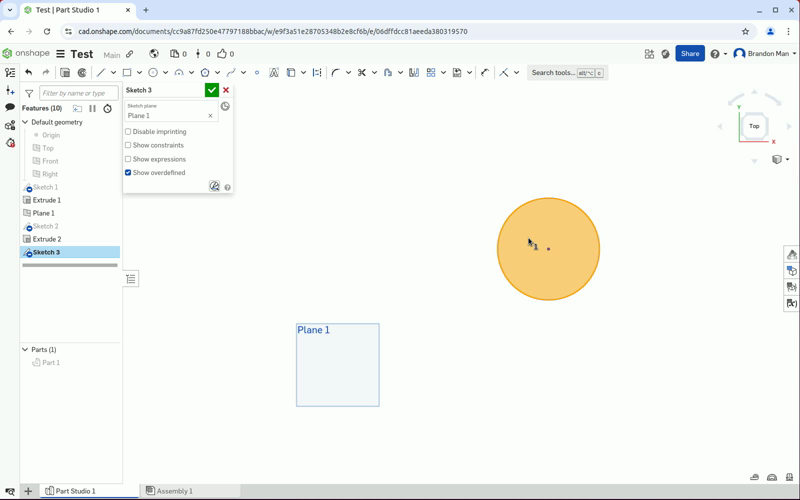
scroll(-6)
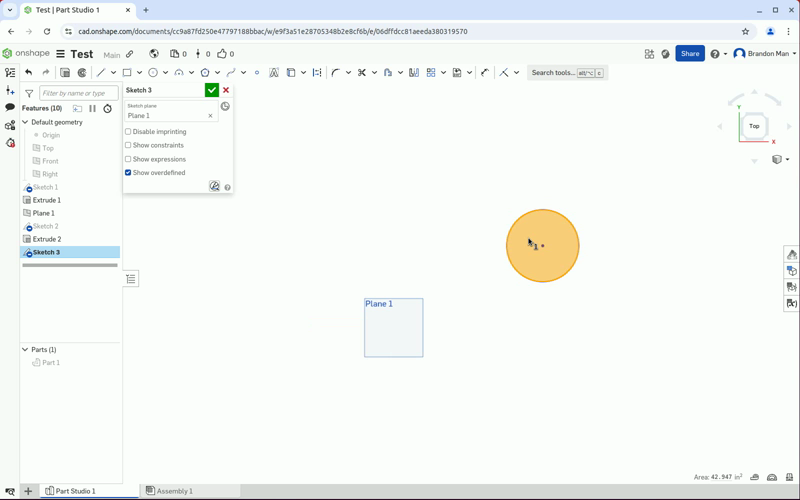
scroll(-6)
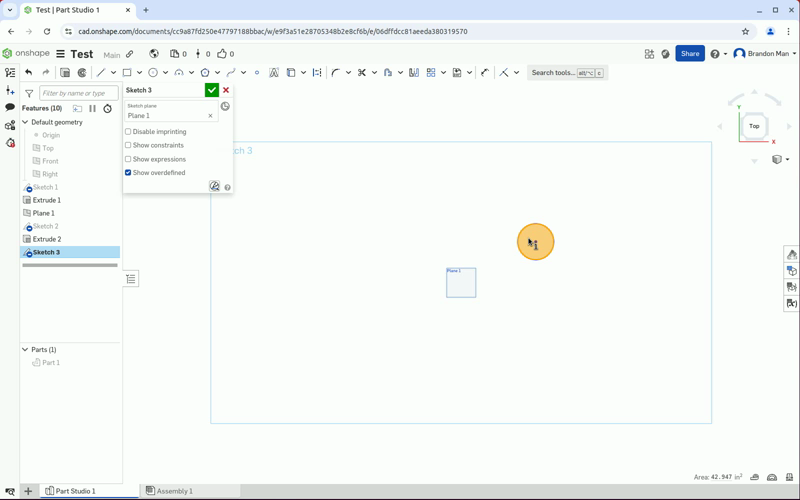
mouse_move(73, 352)
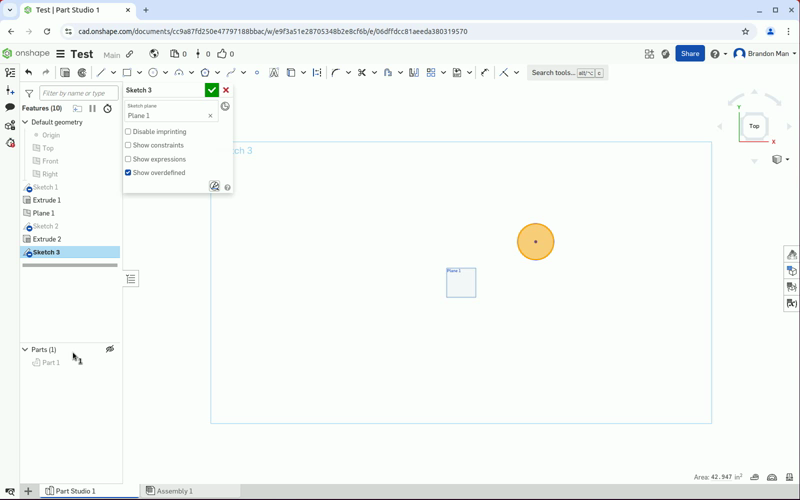
key(shift+y)
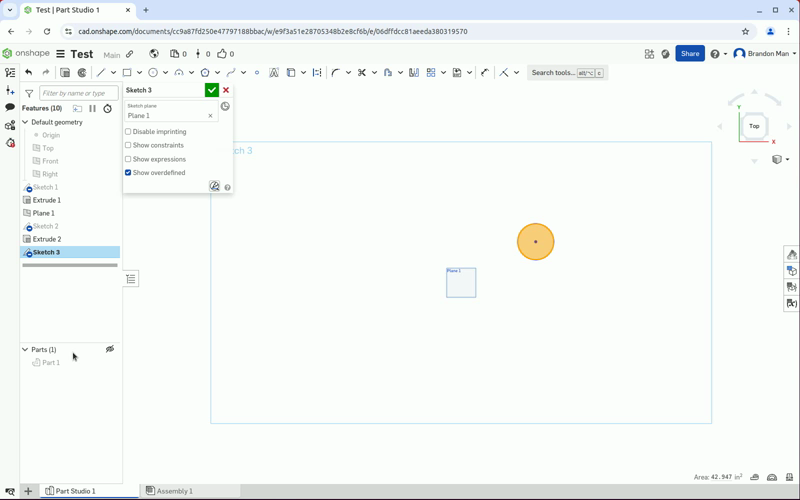
key(shift+e)
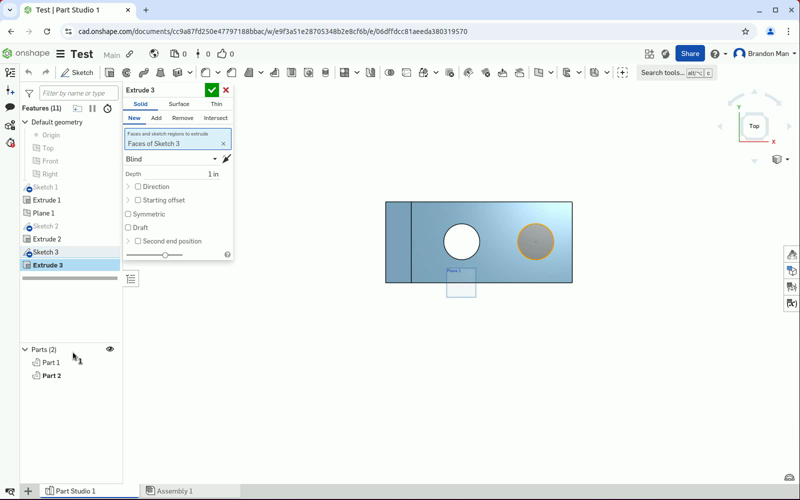
mouse_move(143, 106)
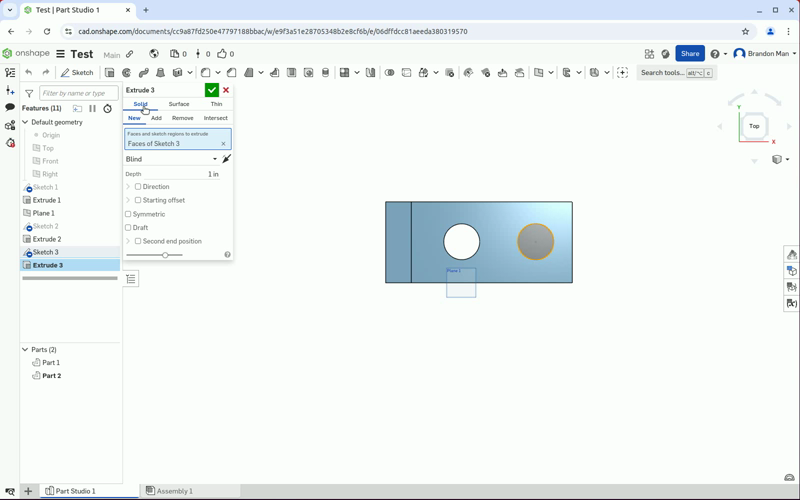
click(143, 106)
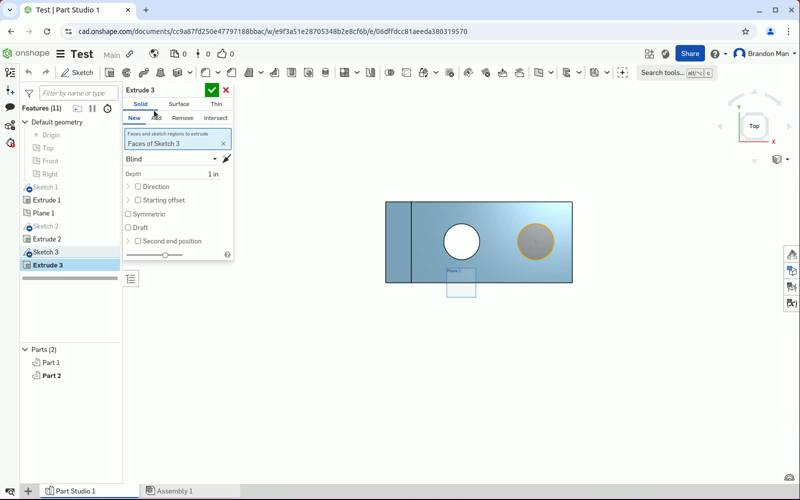
mouse_move(186, 120)
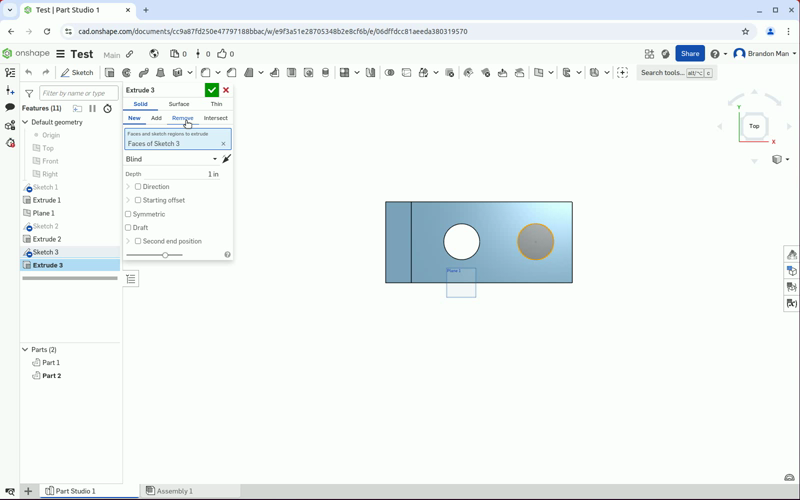
click(186, 120)
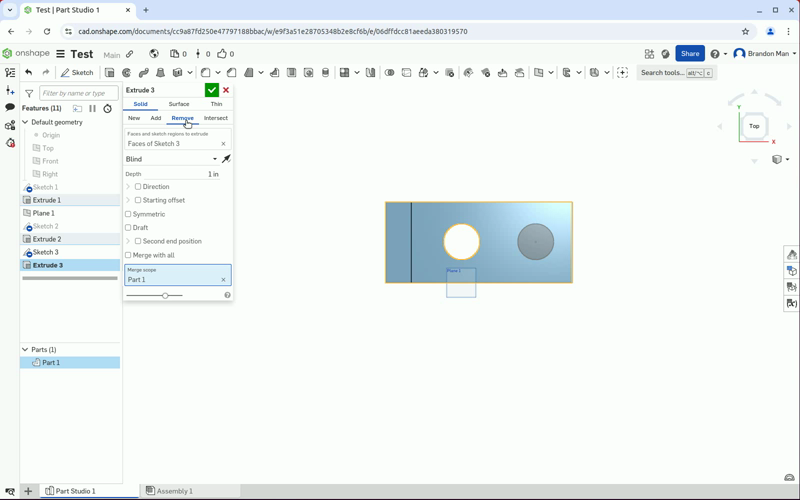
key(tab, 4)
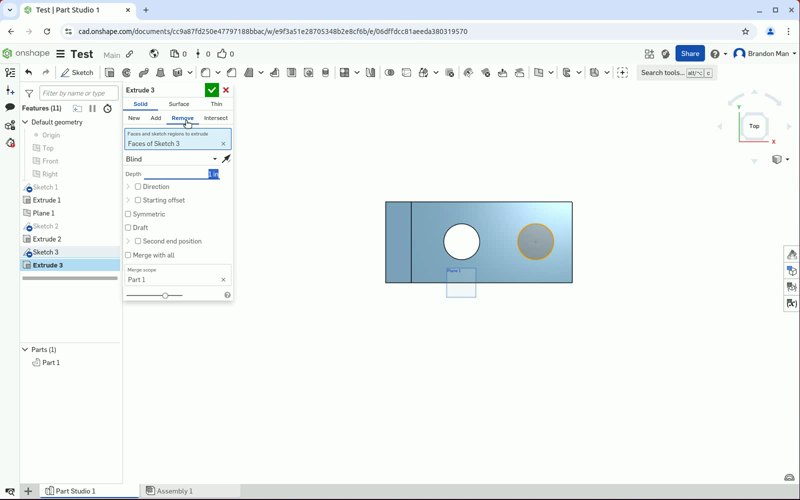
text(5.055)
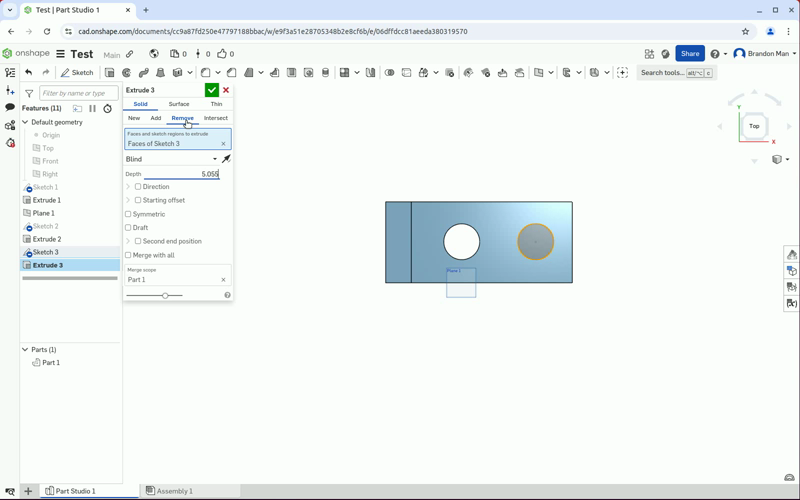
key(tab, 6)
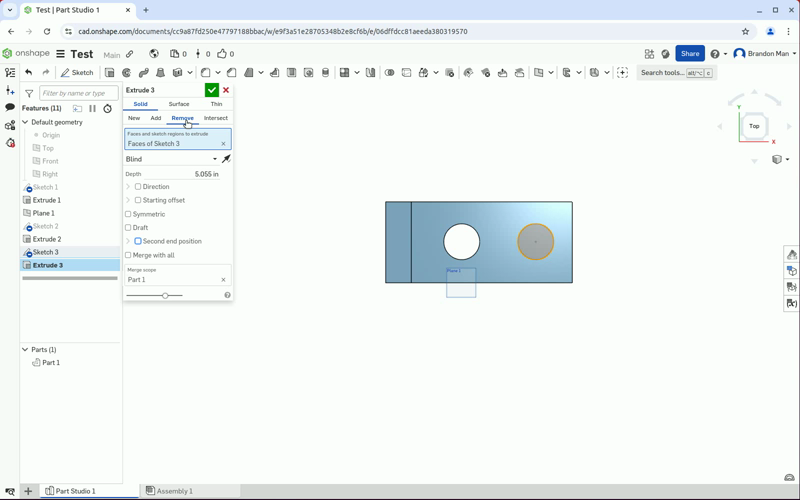
key(space)
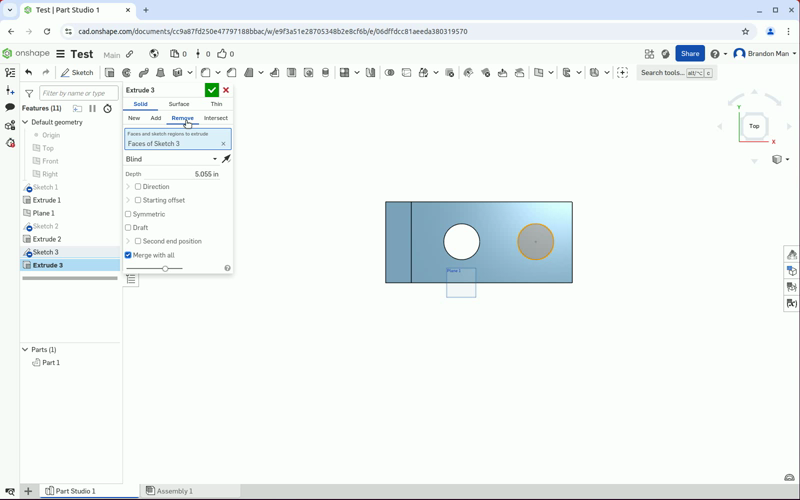
key(enter)
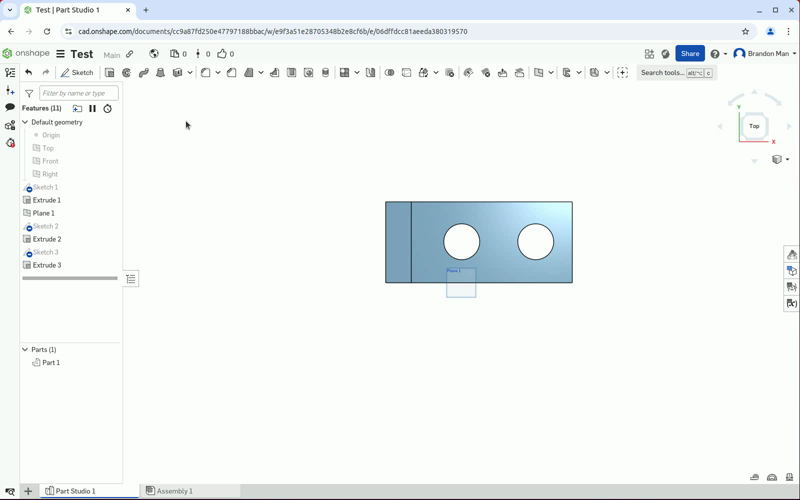
key(shift+h)
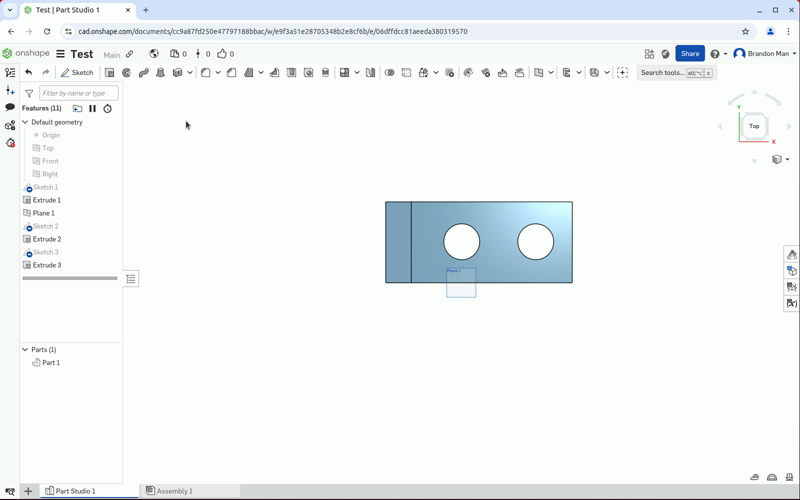
key(shift+h)
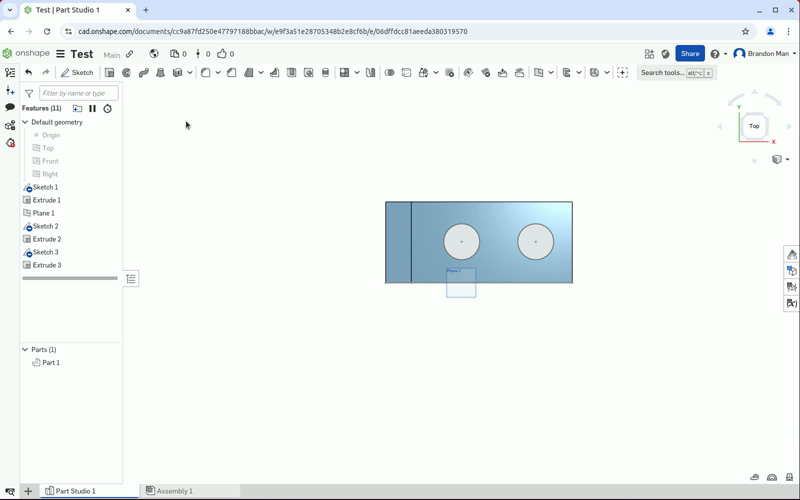
key(shift+7)
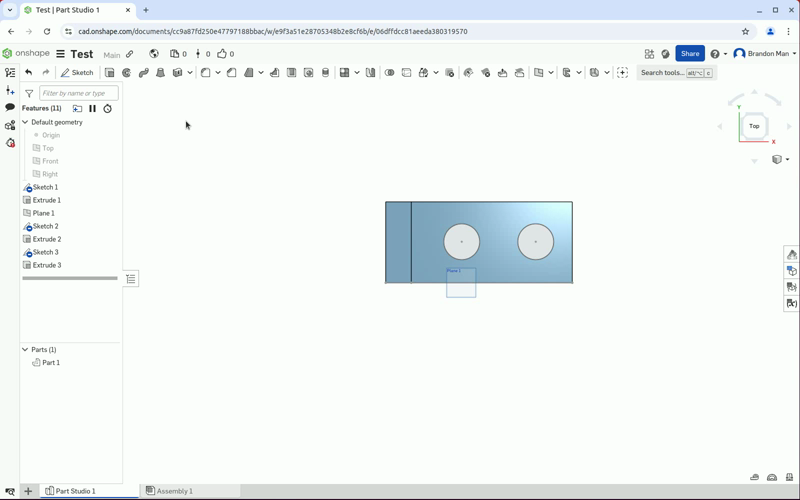
key(up, 3)
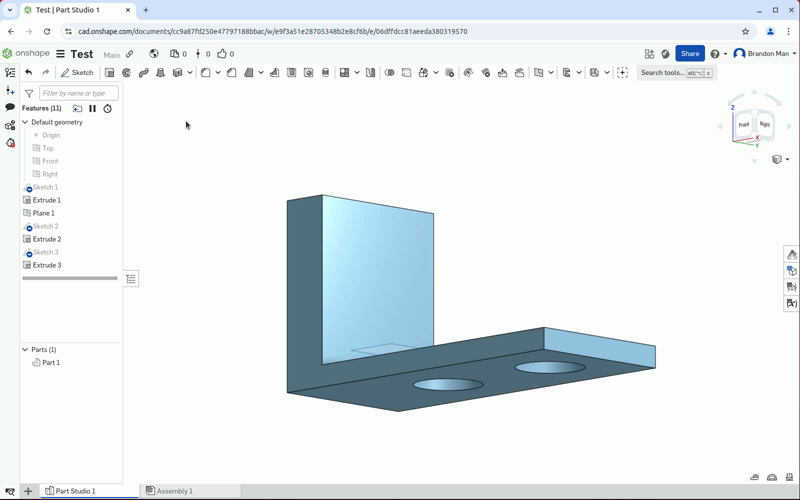
key(left, 3)
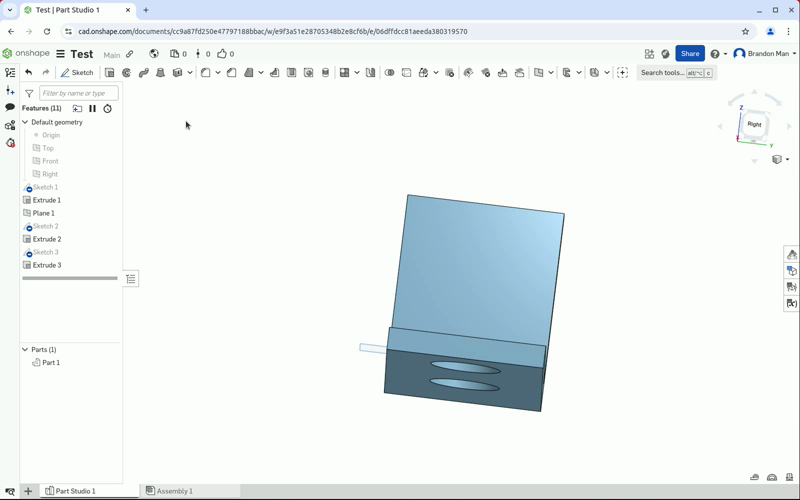
key(right, 3)
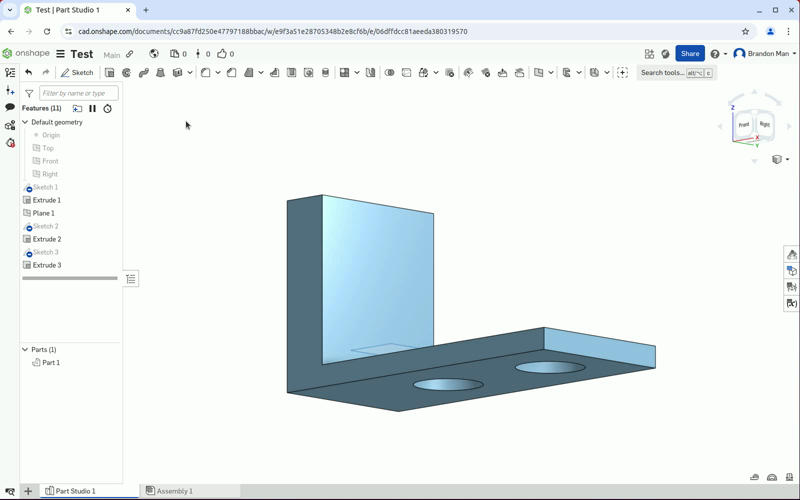
key(down, 3)
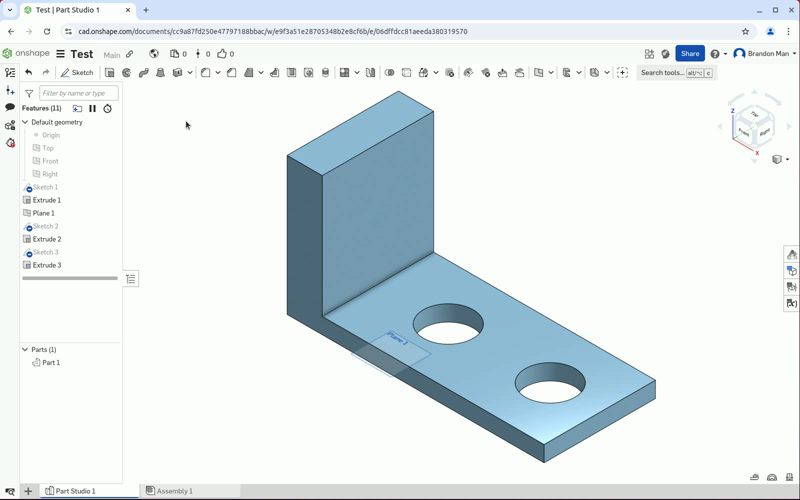
mouse_move(73, 189)
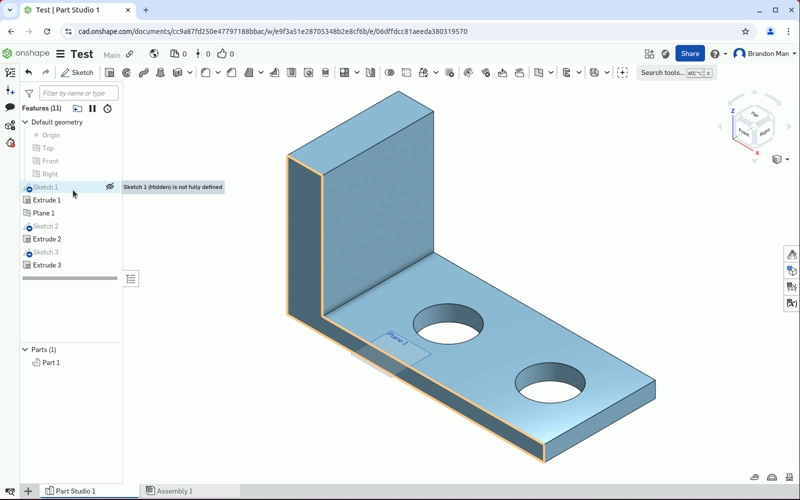
click(73, 189)